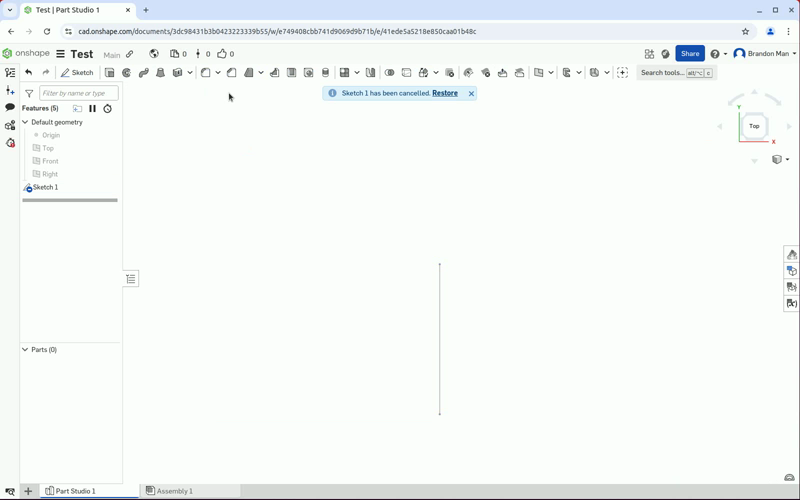
key(shift+h)
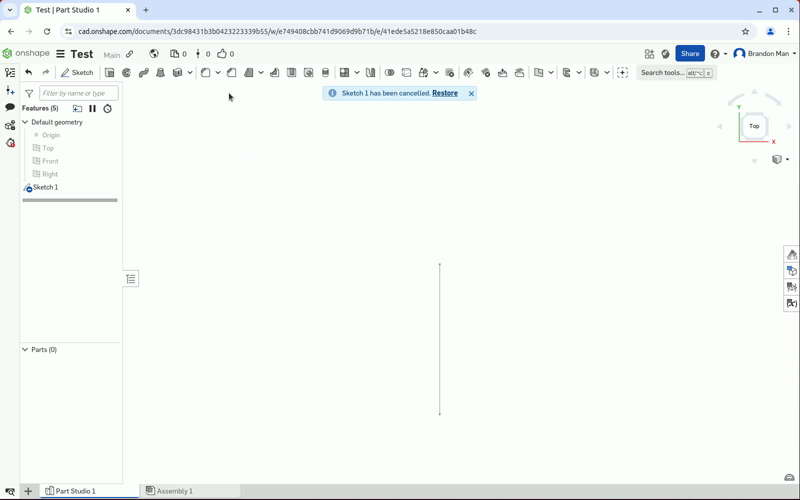
key(shift+s)
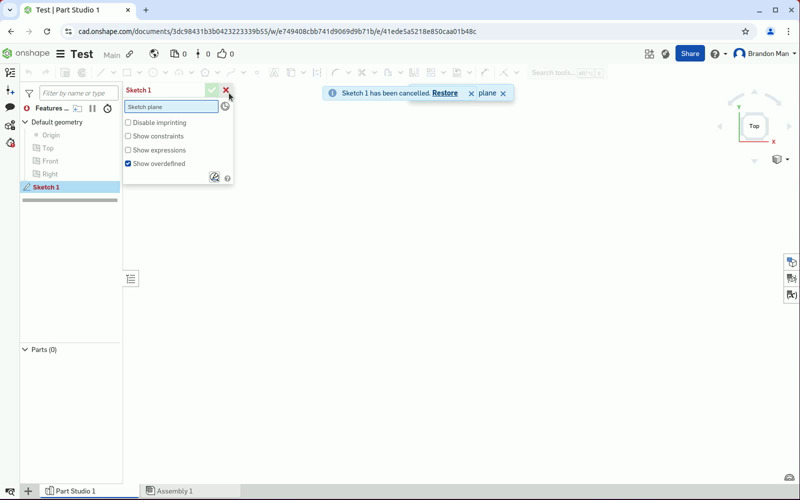
mouse_move(73, 150)
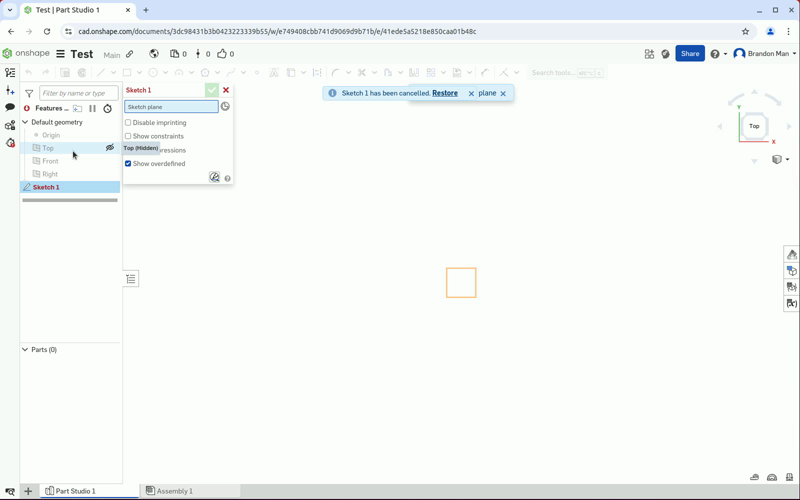
click(73, 150)
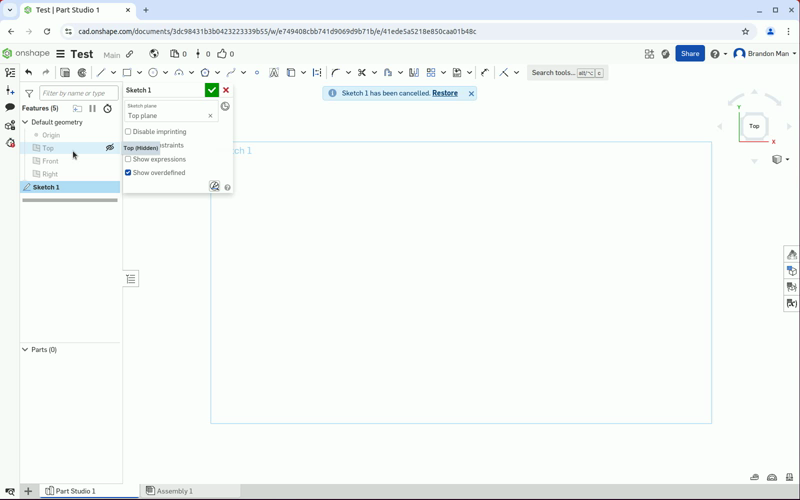
mouse_move(73, 352)
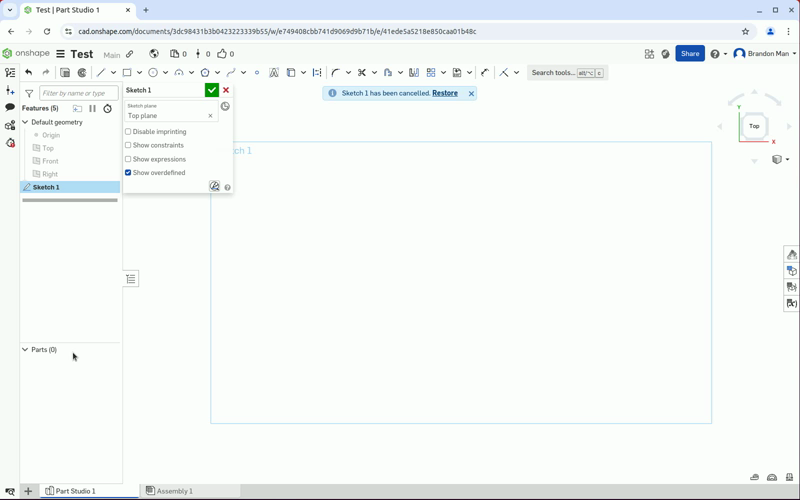
key(y)
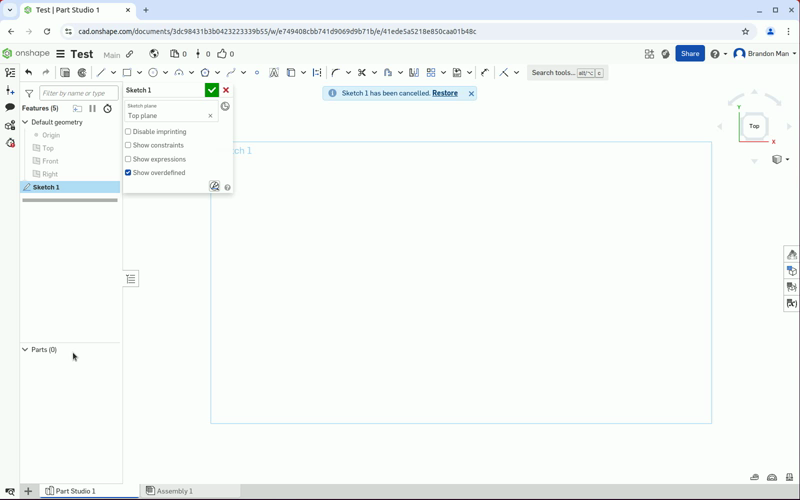
key(l)
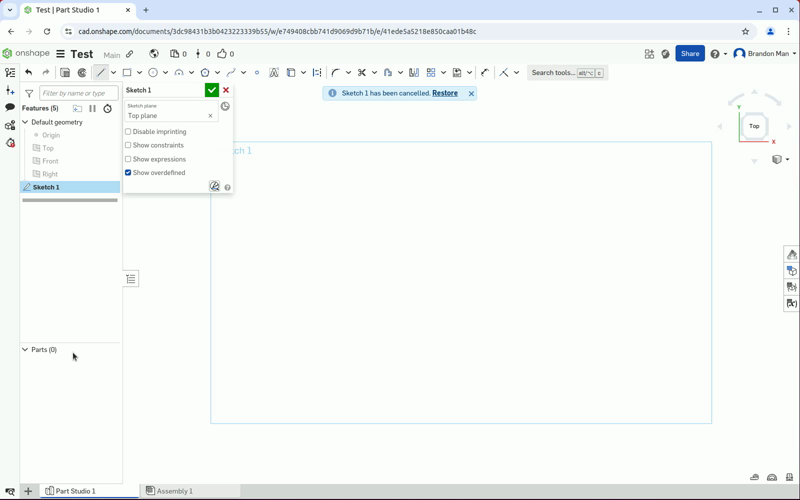
key_down(shift)
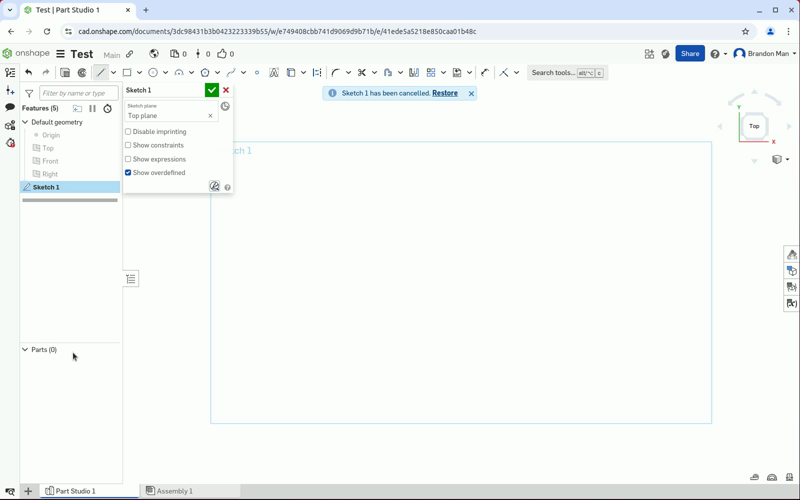
mouse_move(418, 327)
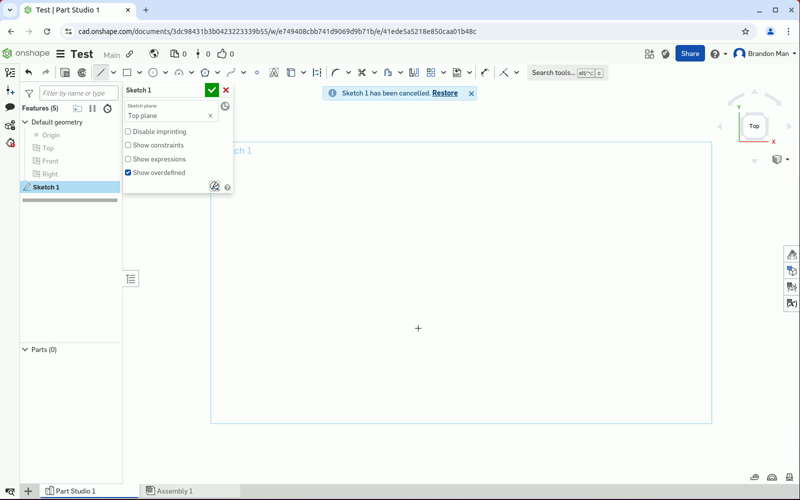
click(418, 327)
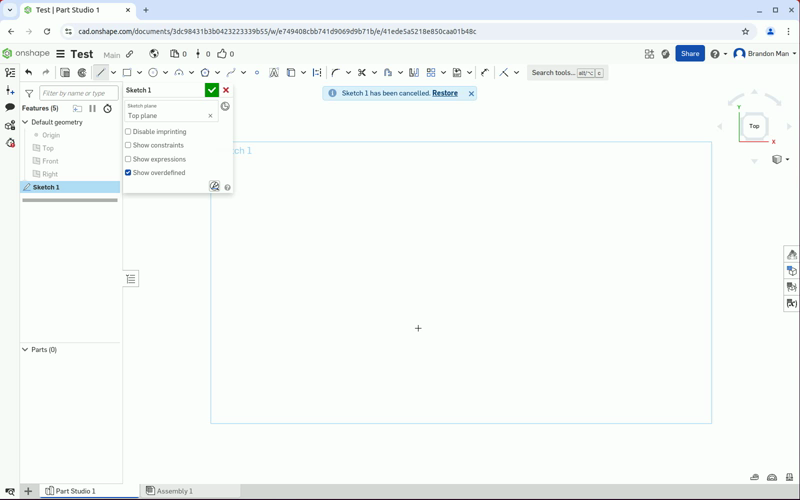
key_up(shift)
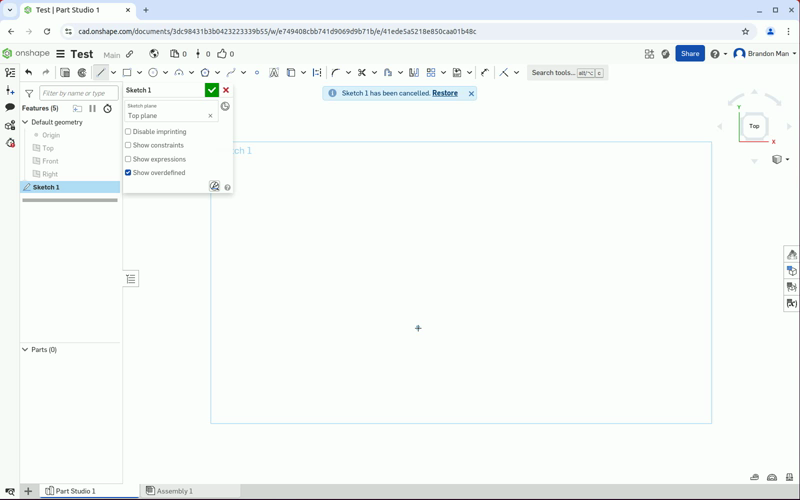
key_down(shift)
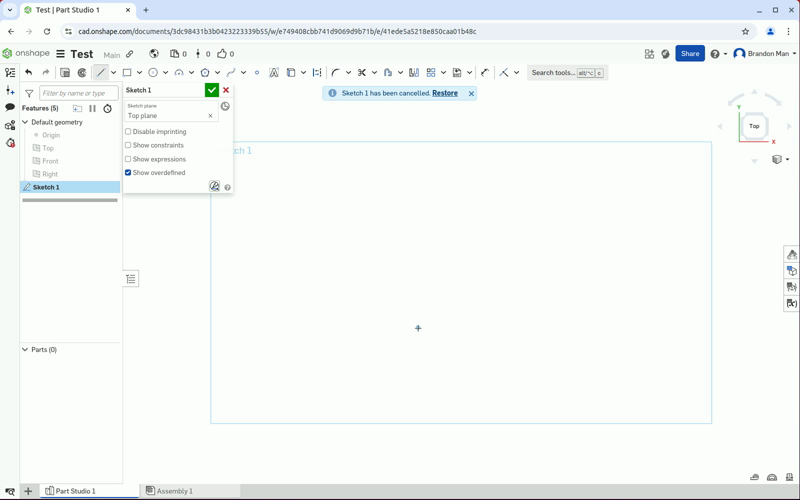
mouse_move(502, 327)
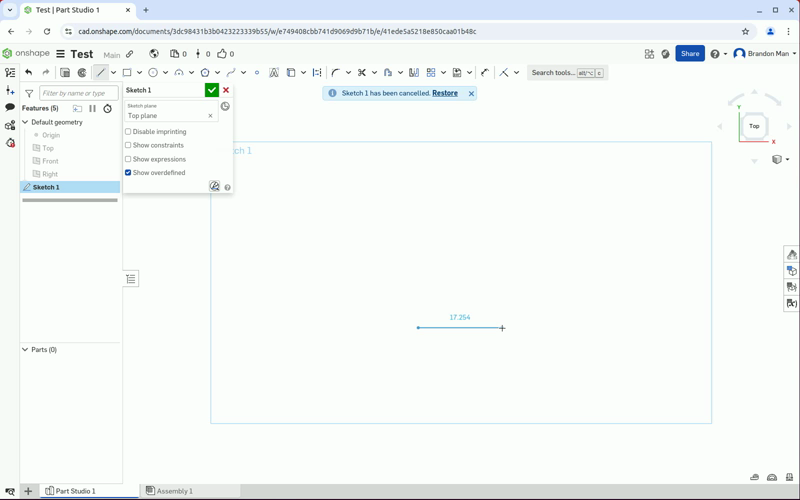
click(502, 327)
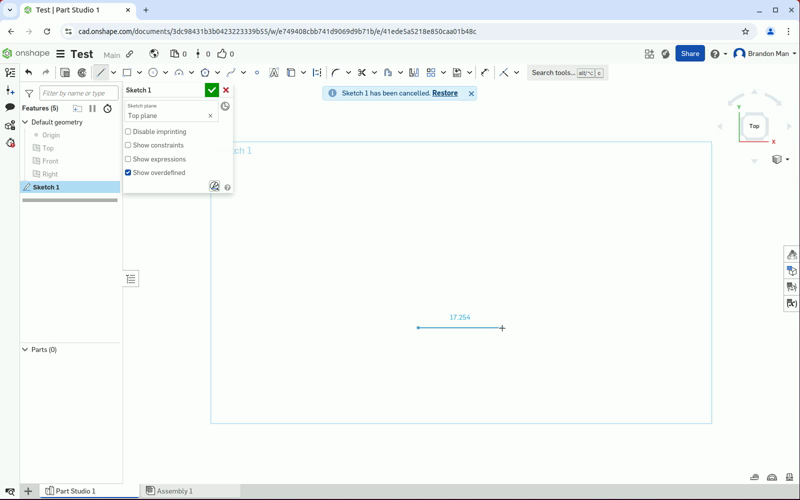
key_up(shift)
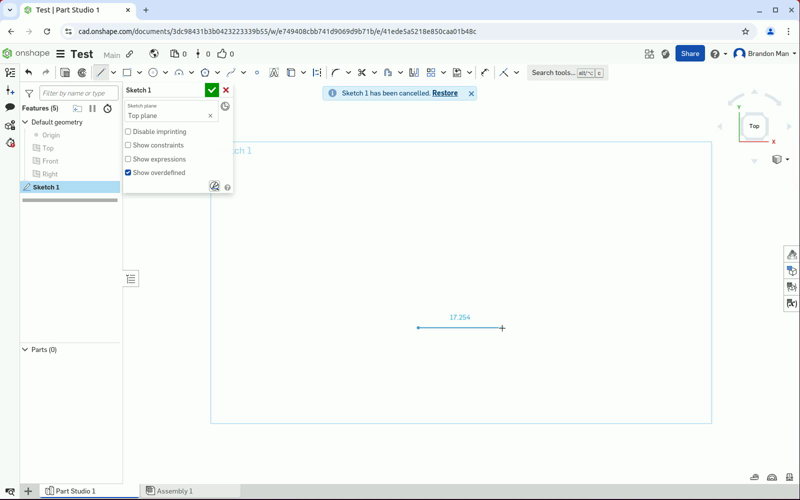
key_down(shift)
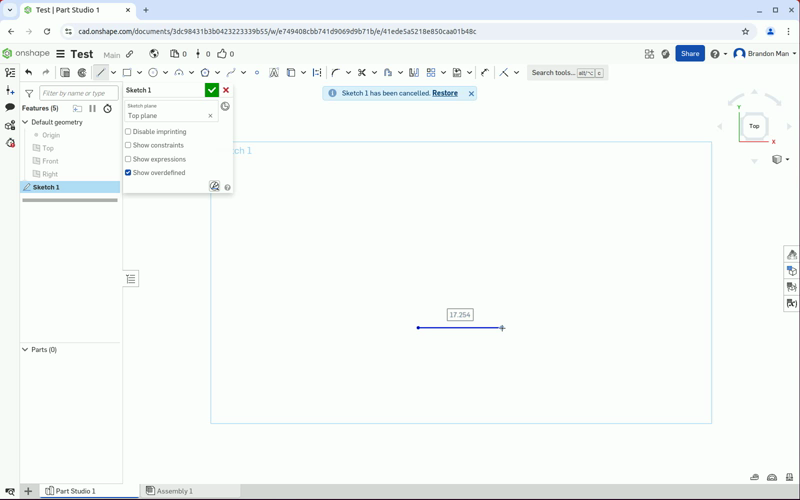
mouse_move(502, 238)
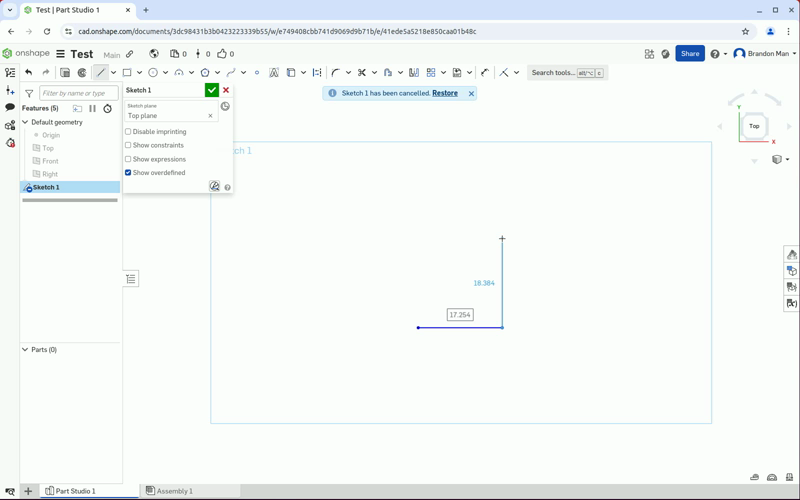
click(502, 238)
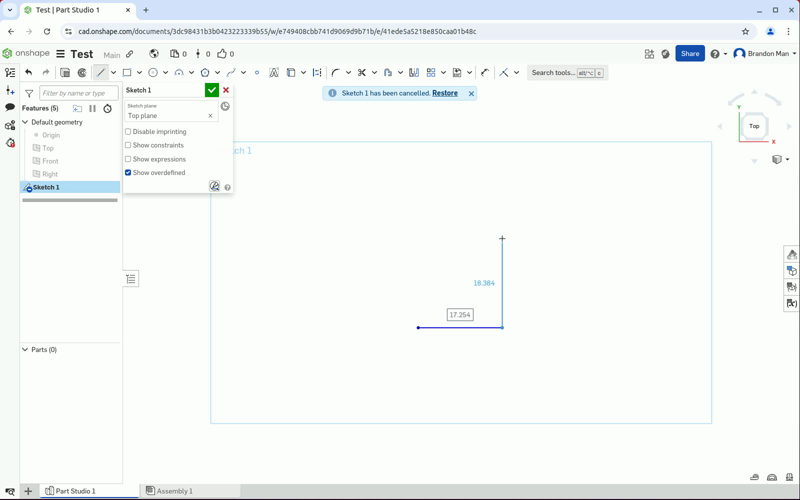
key_up(shift)
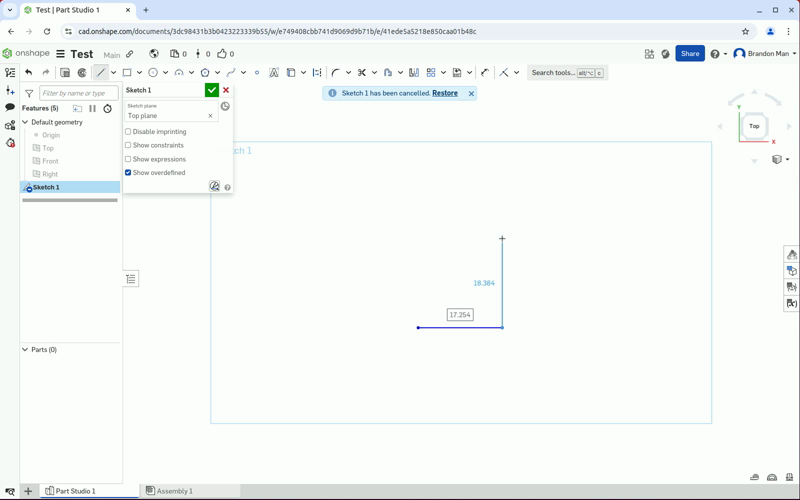
key_down(shift)
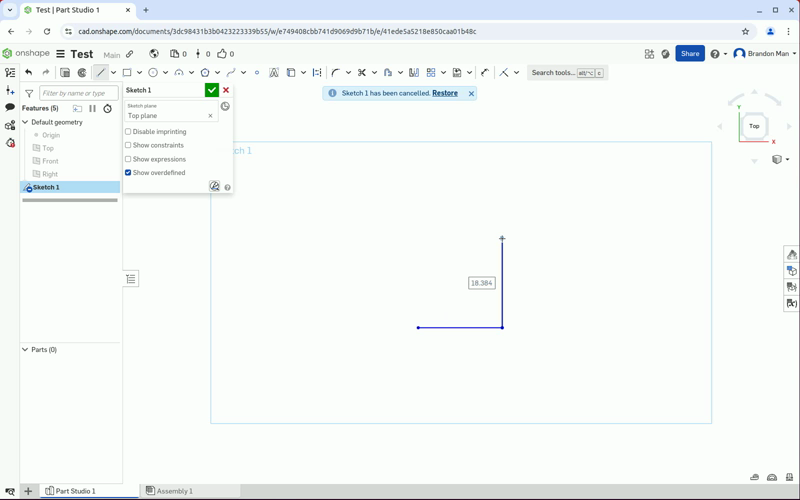
mouse_move(418, 238)
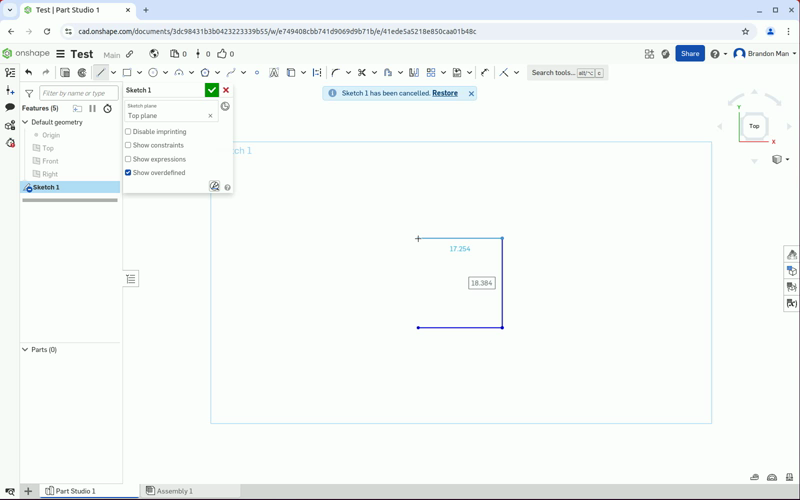
click(418, 238)
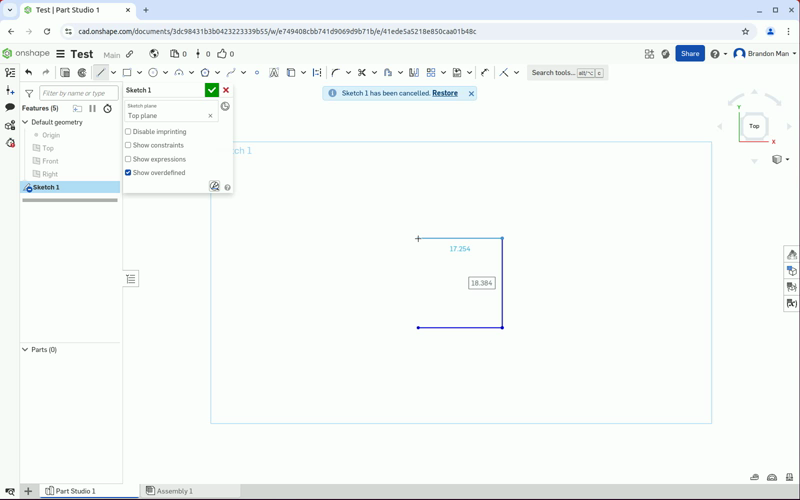
key_up(shift)
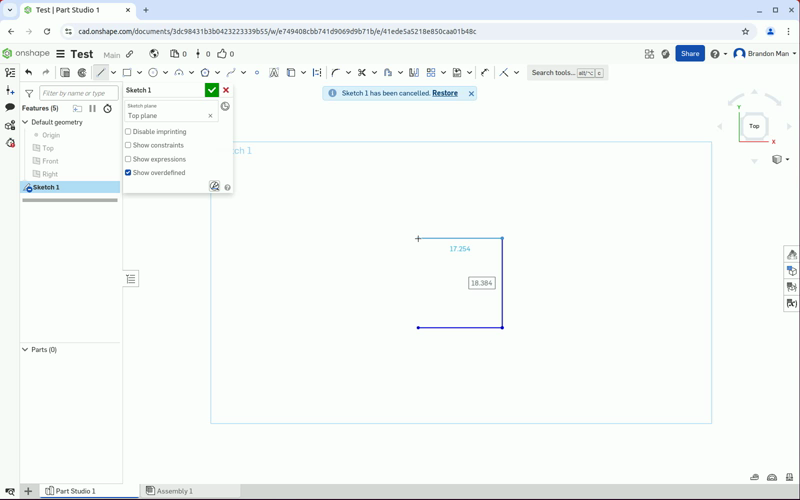
key_down(shift)
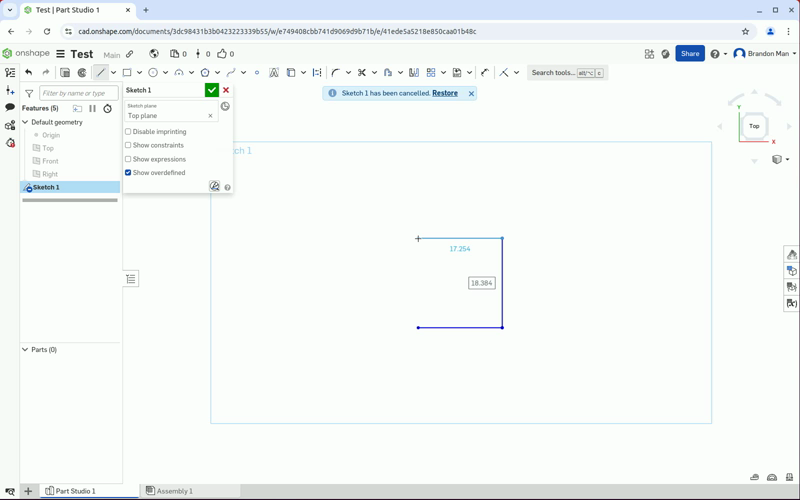
mouse_move(418, 327)
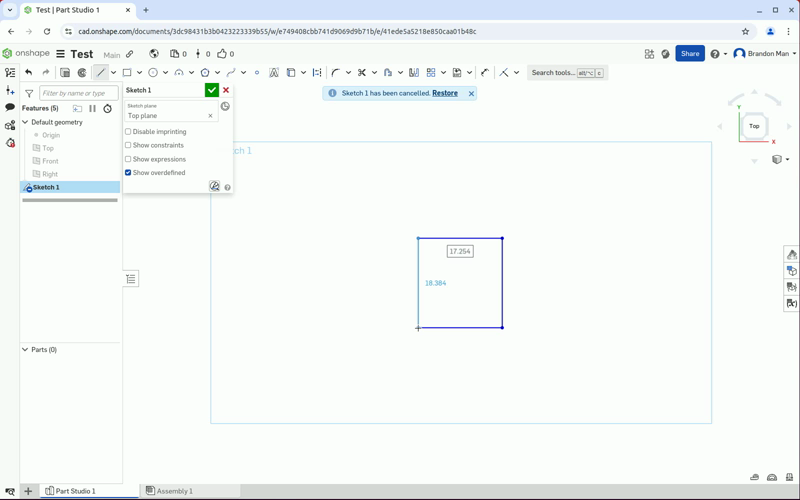
key_up(shift)
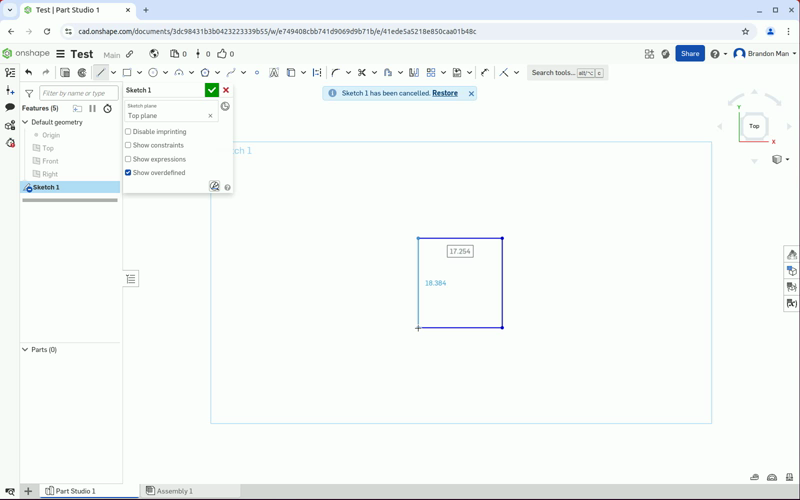
click(418, 327)
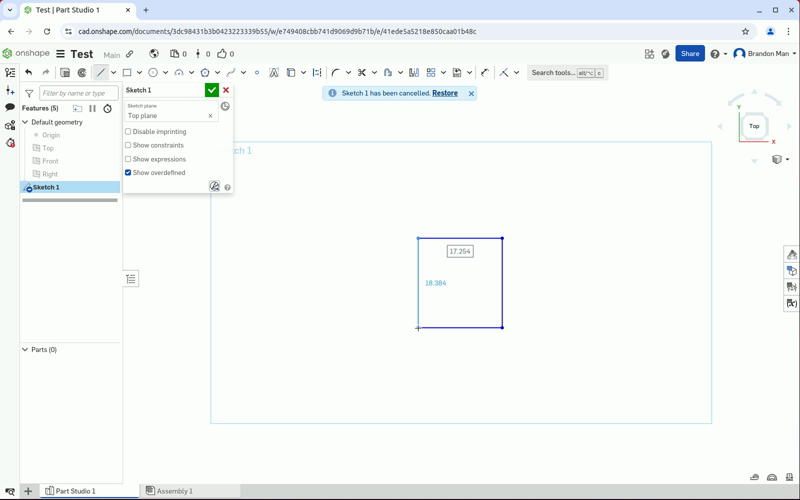
key(esc)
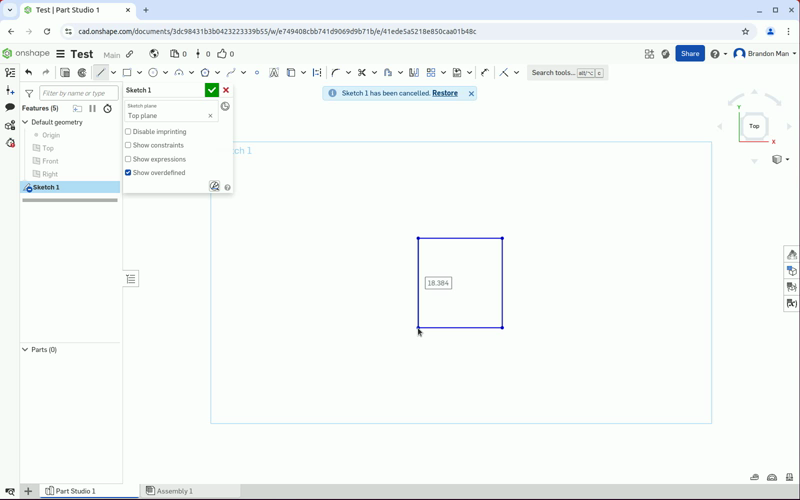
mouse_move(448, 290)
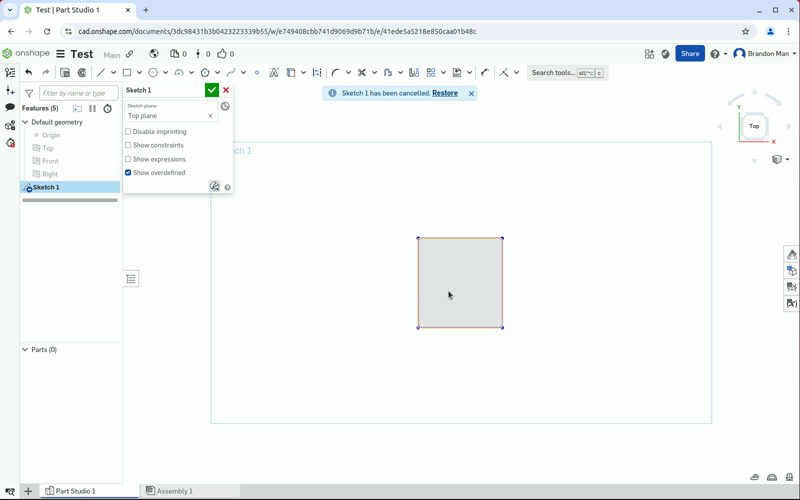
click(448, 290)
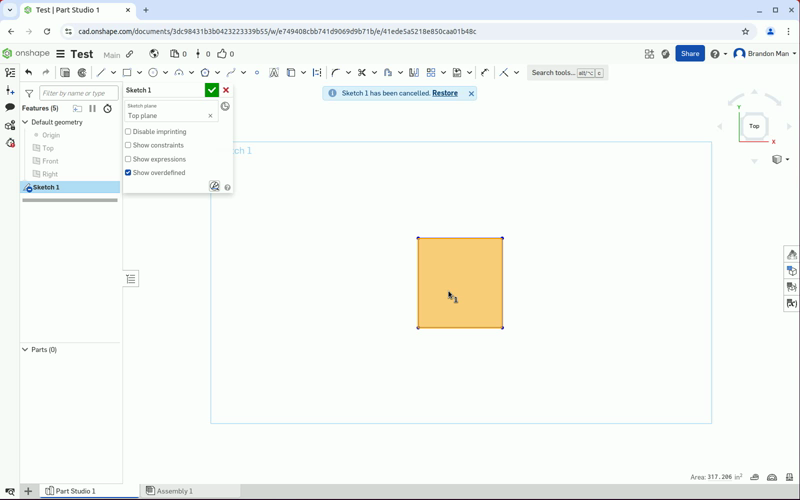
mouse_move(73, 352)
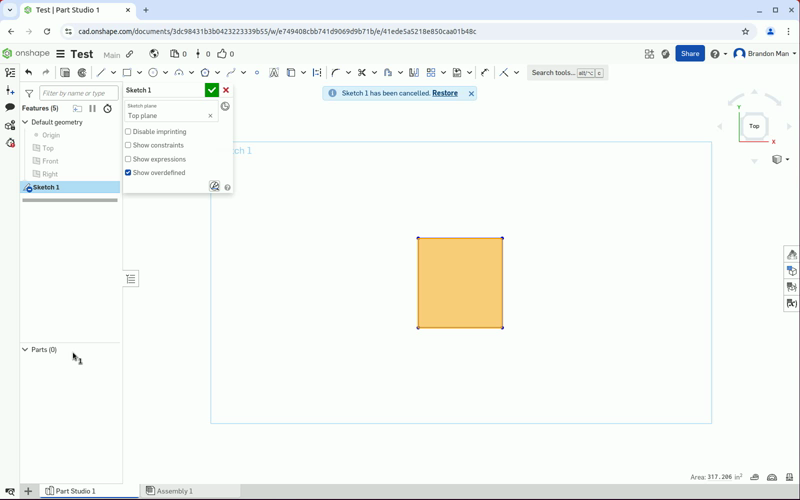
key(shift+y)
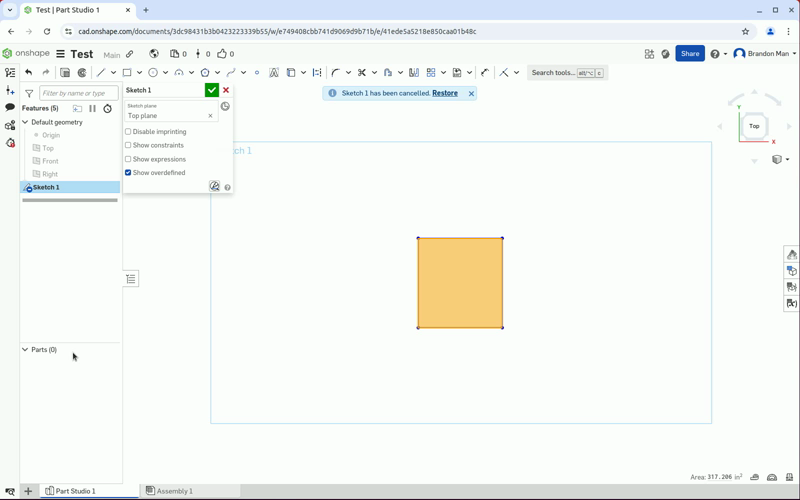
key(shift+e)
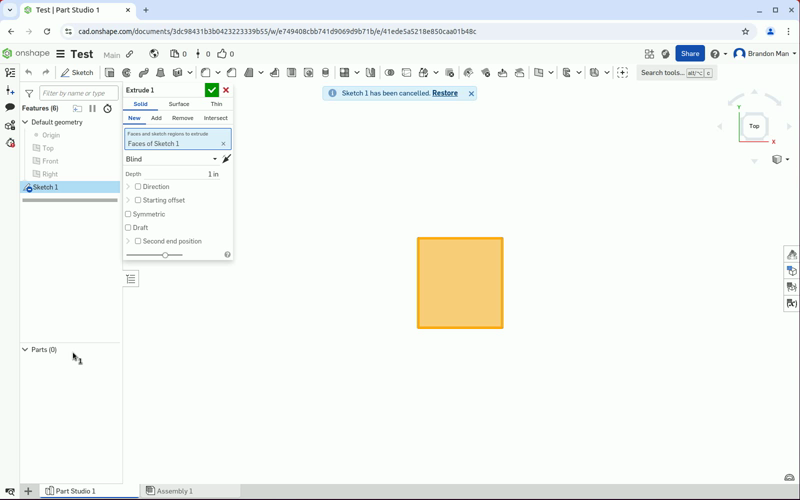
mouse_move(143, 106)
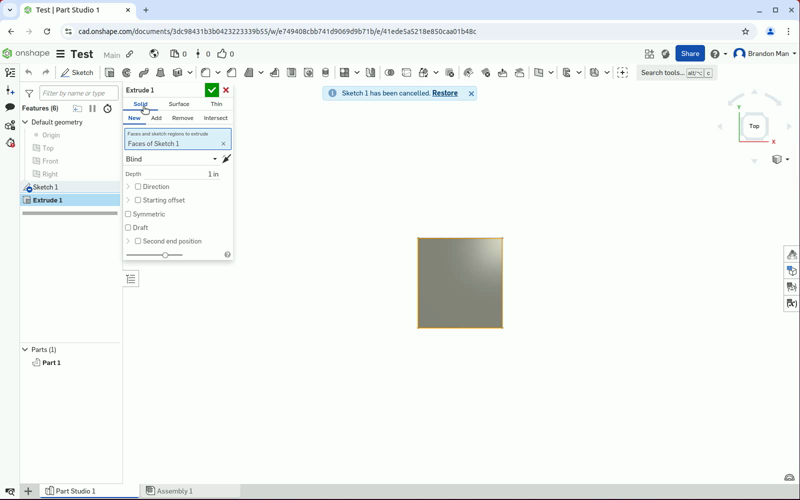
click(143, 106)
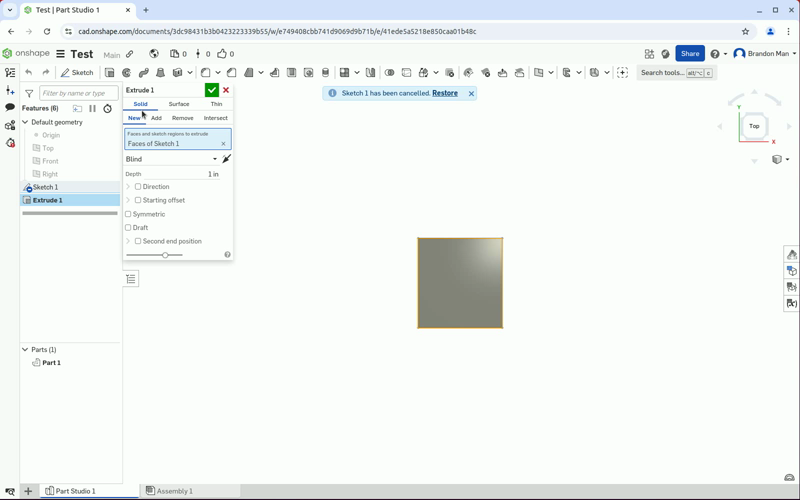
mouse_move(137, 120)
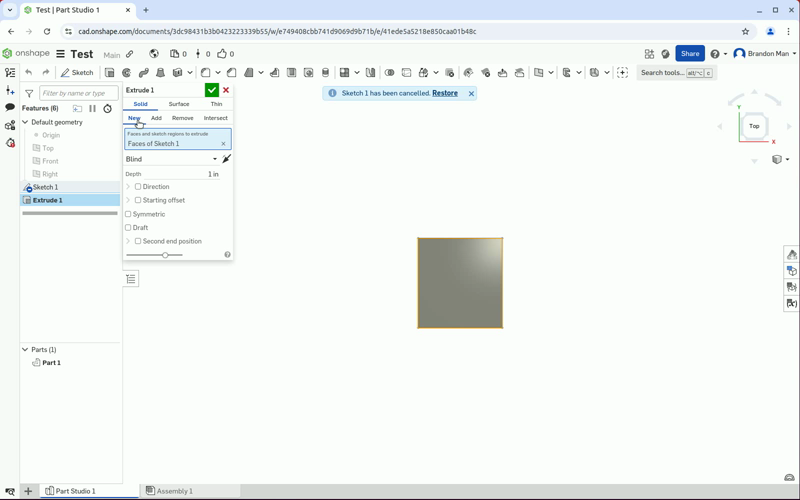
click(137, 120)
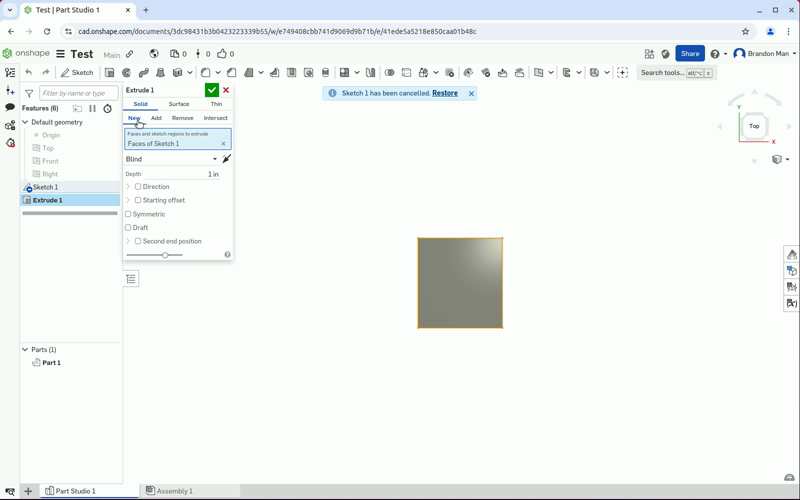
key(tab, 4)
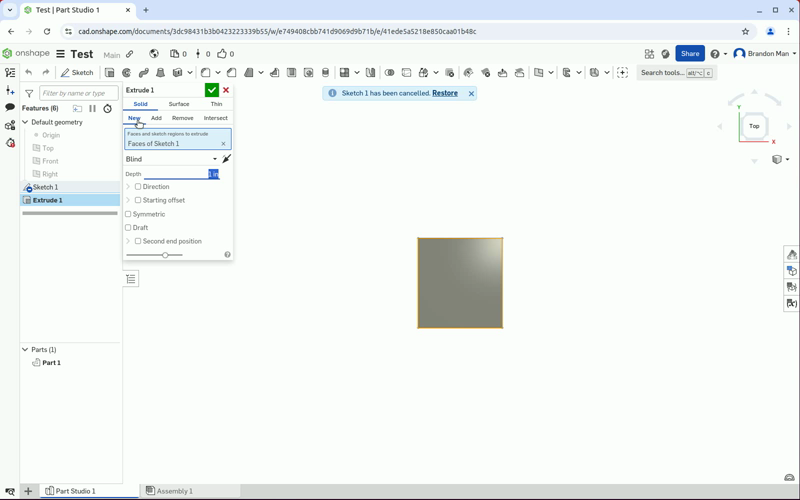
text(0.481)
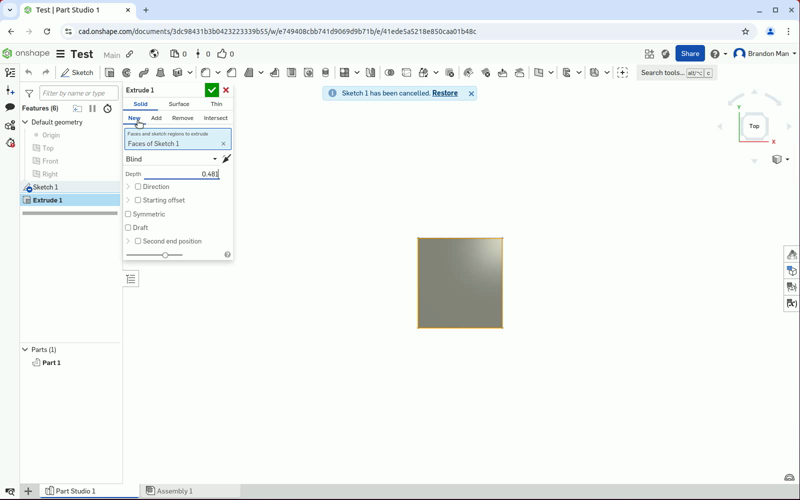
key(enter)
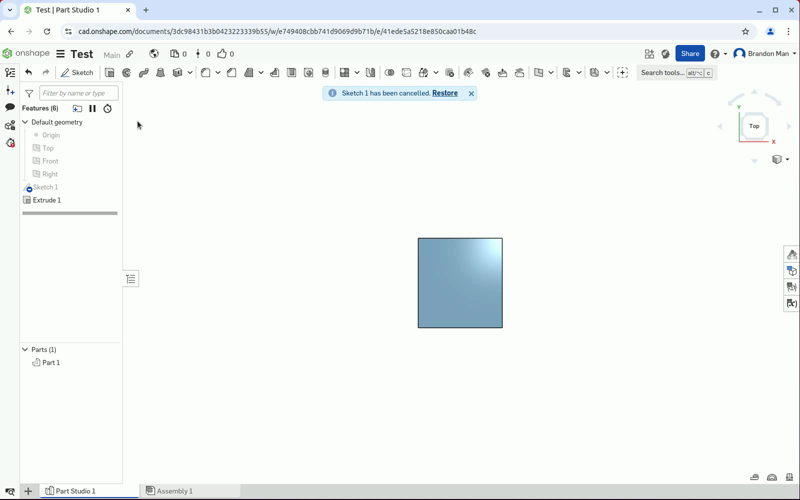
key(shift+h)
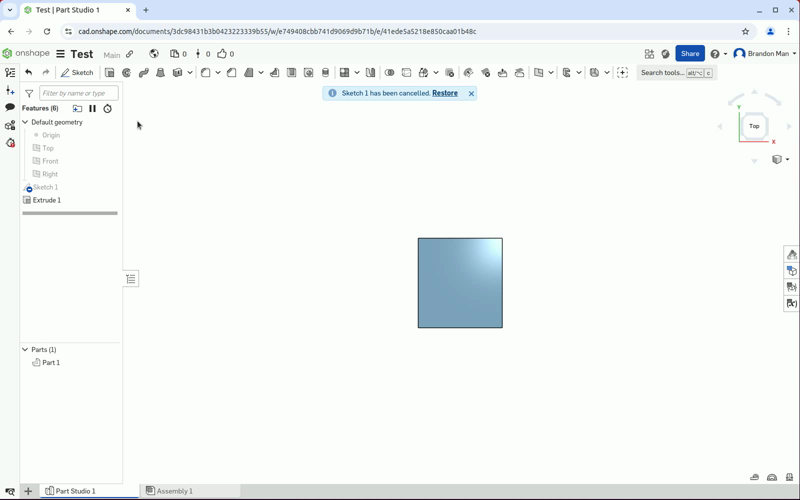
key(shift+h)
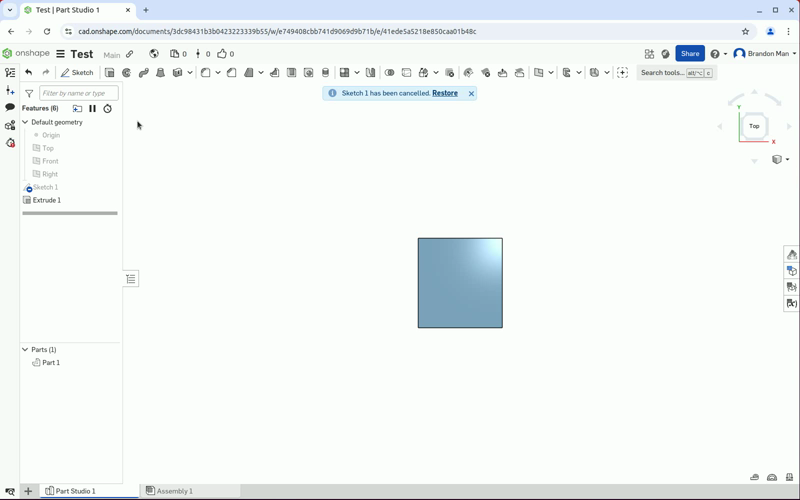
mouse_move(73, 189)
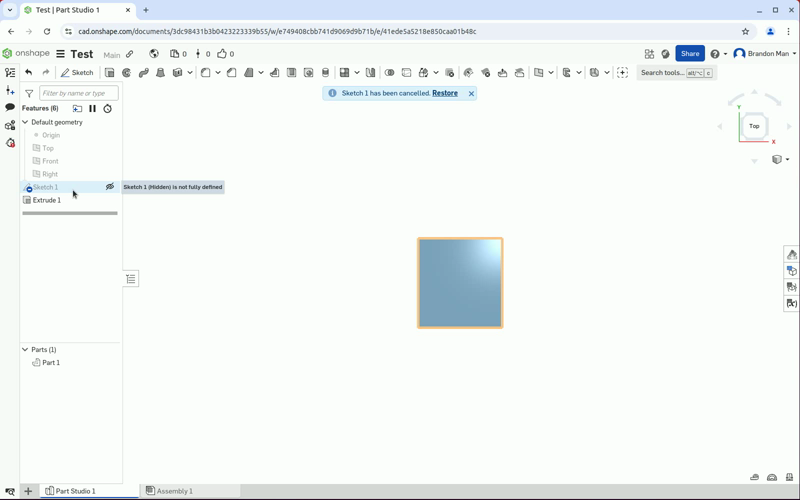
click(73, 189)
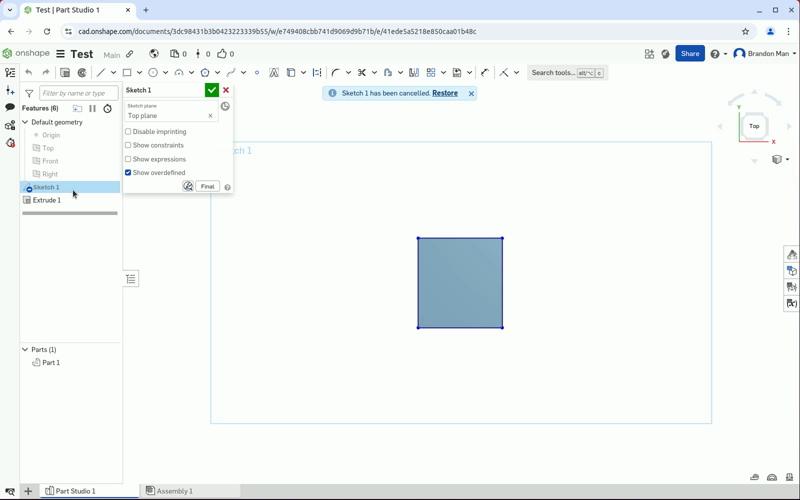
mouse_move(229, 92)
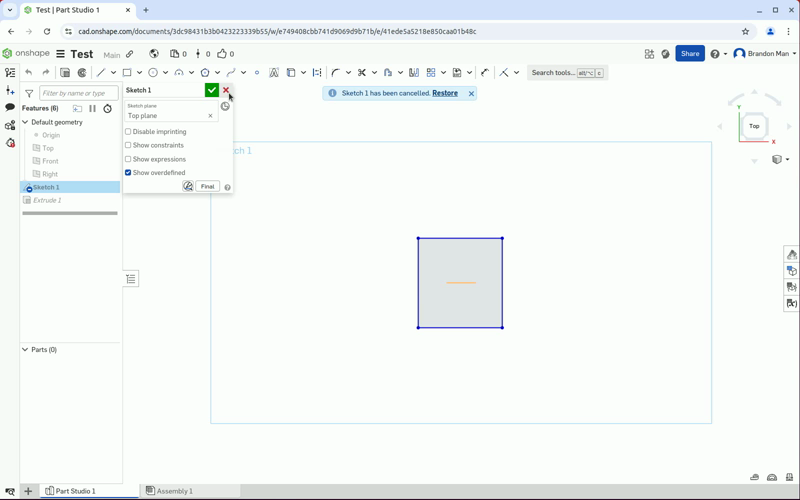
click(229, 92)
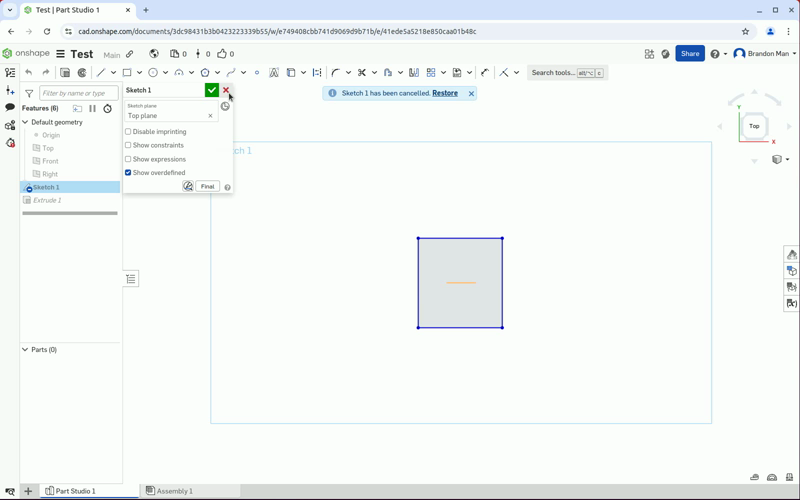
key(shift+s)
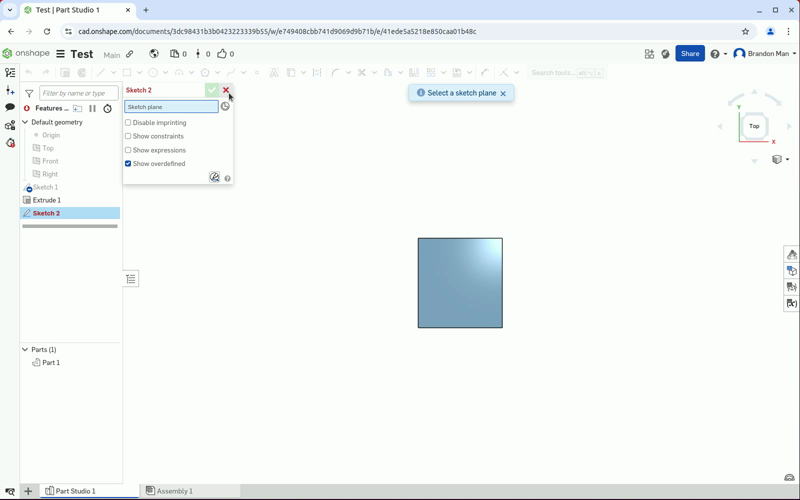
mouse_move(73, 150)
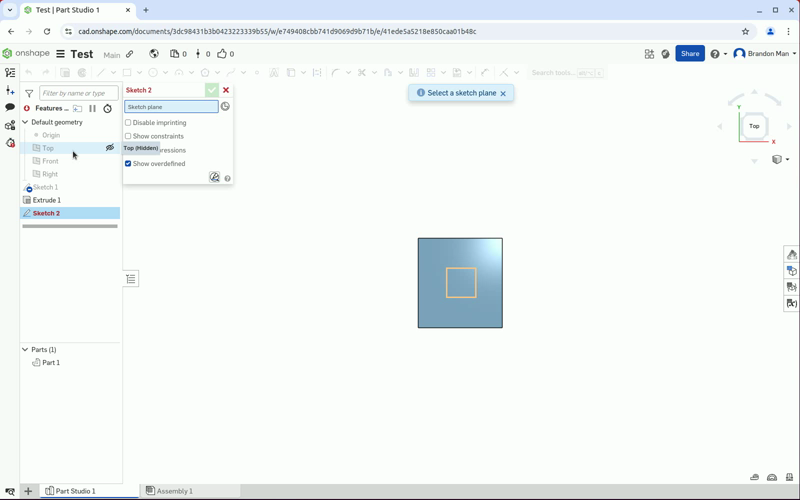
click(73, 150)
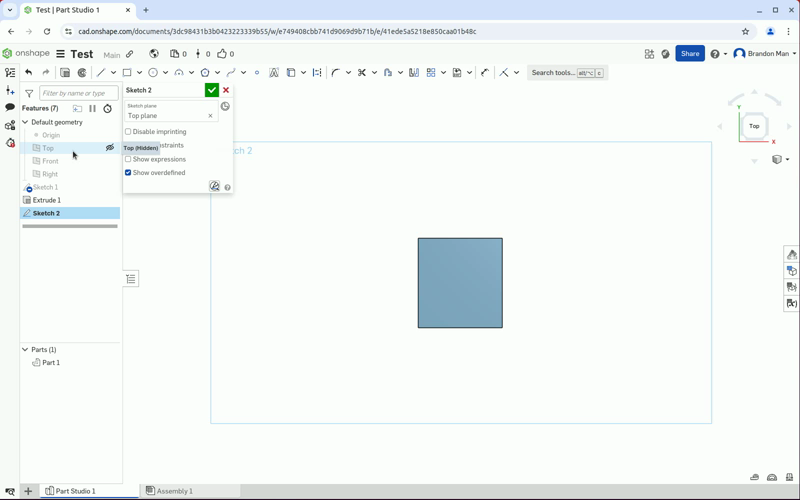
mouse_move(73, 352)
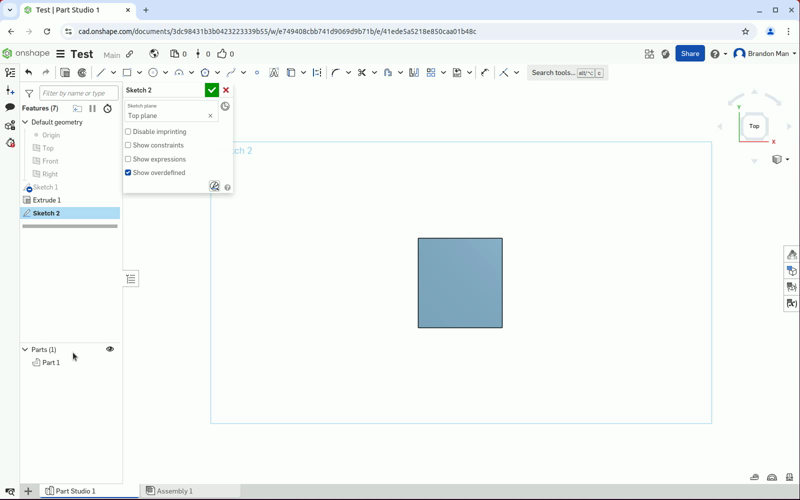
key(y)
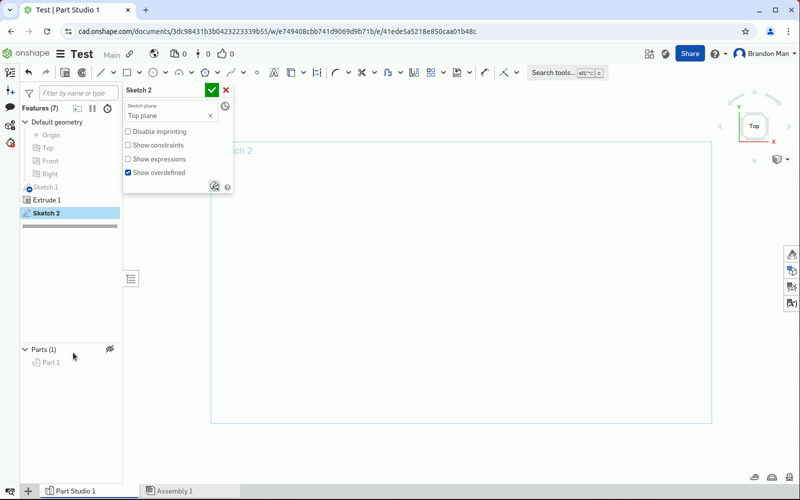
key(l)
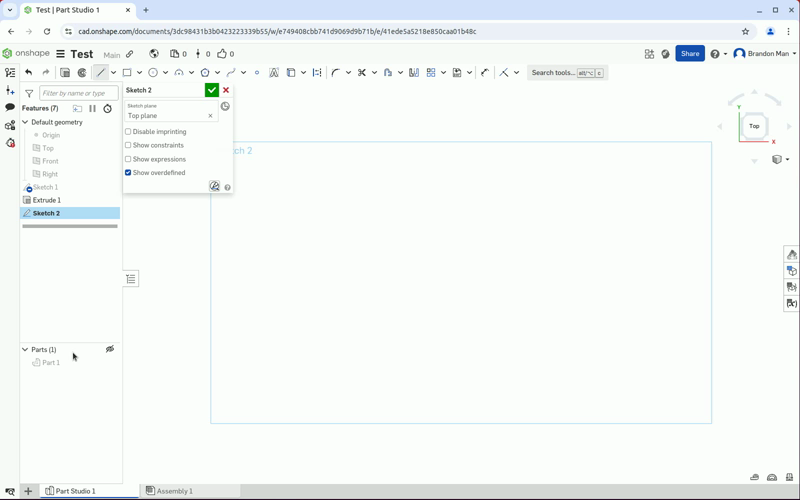
key_down(shift)
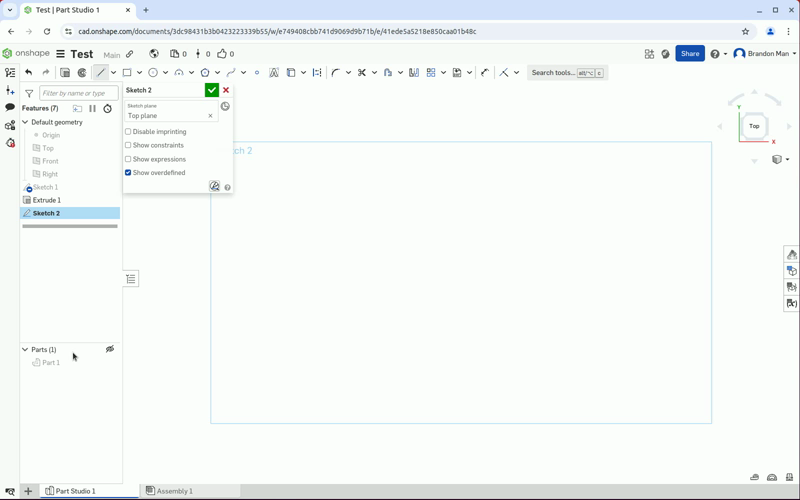
mouse_move(348, 308)
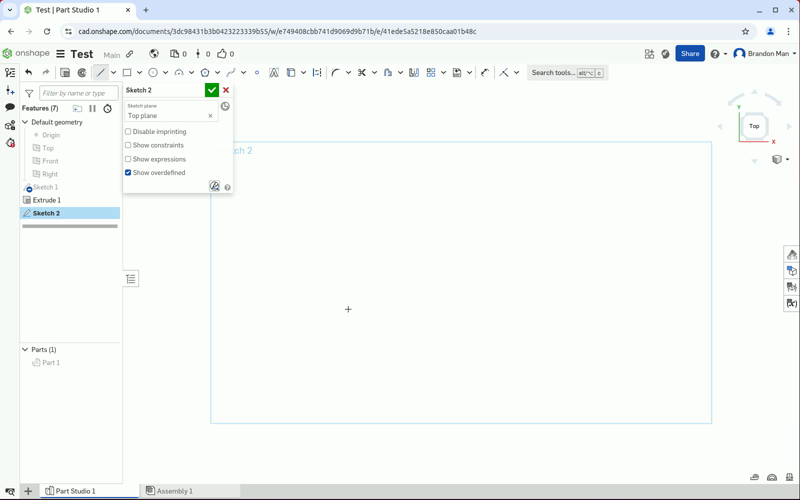
click(348, 308)
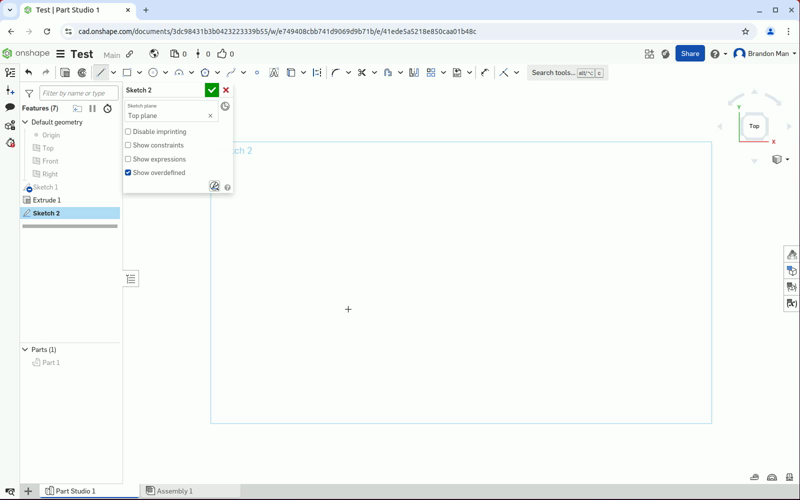
key_up(shift)
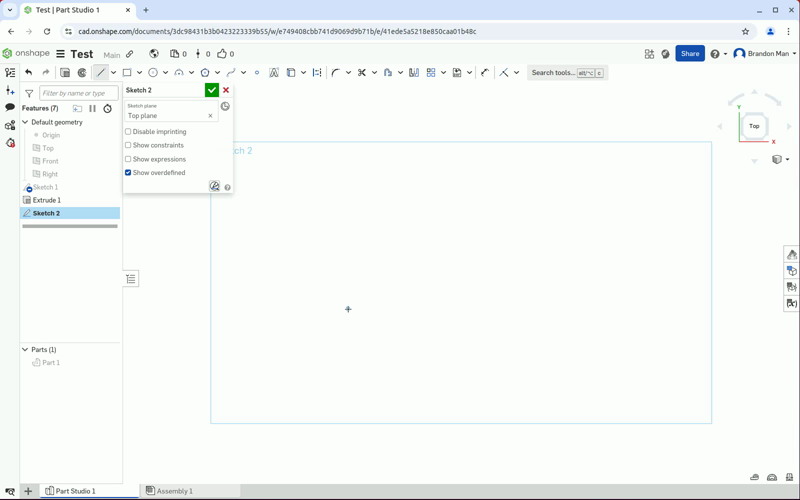
key_down(shift)
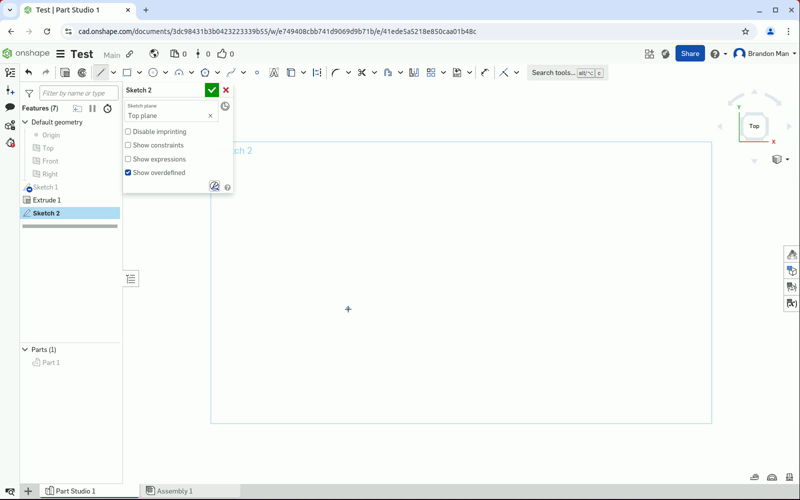
mouse_move(378, 308)
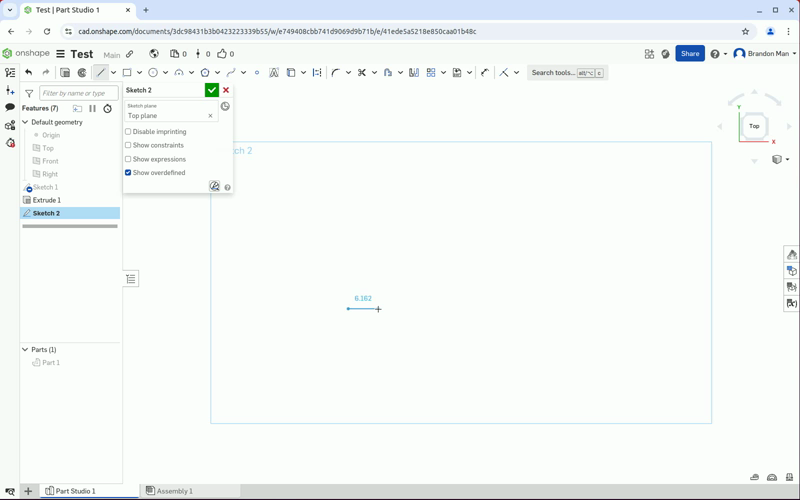
mouse_move(380, 308)
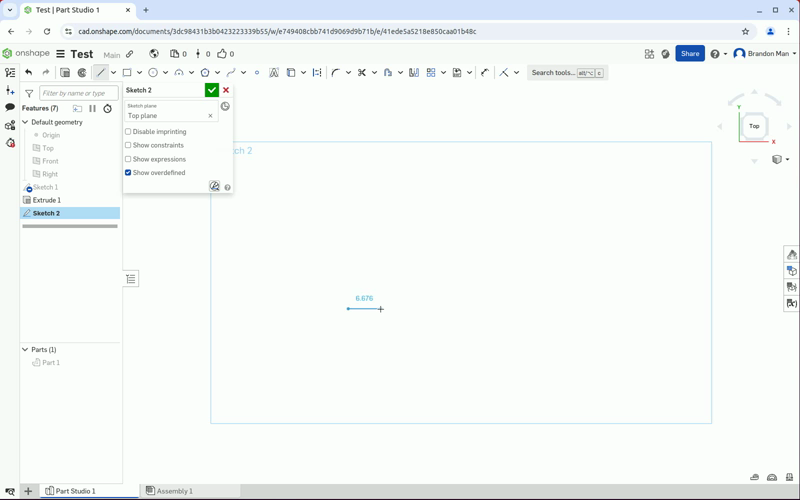
click(380, 308)
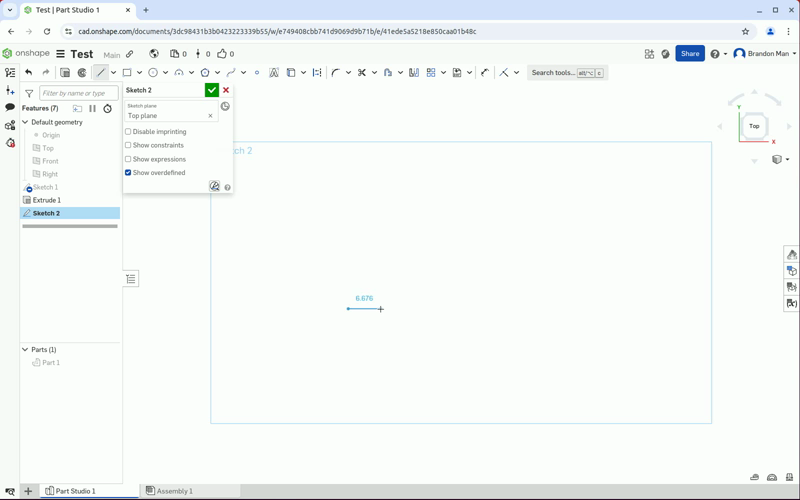
key_up(shift)
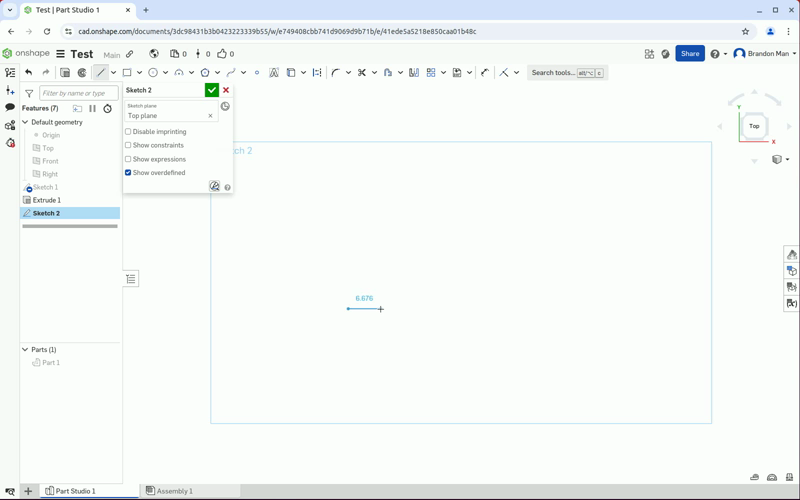
key_down(shift)
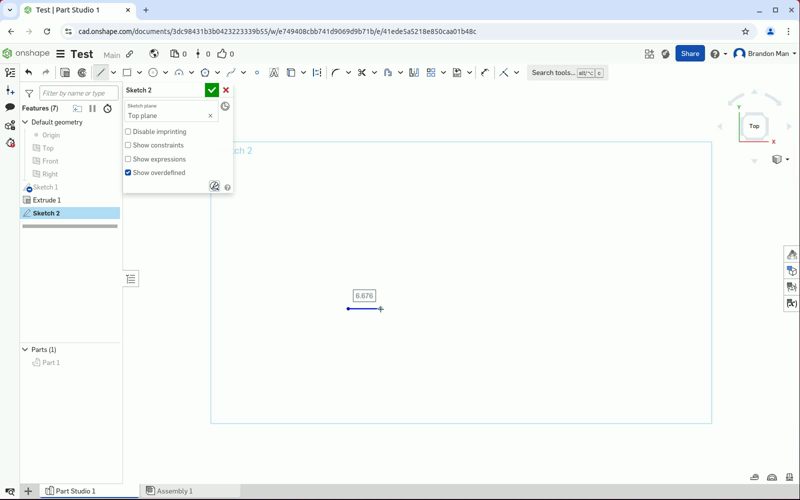
mouse_move(410, 308)
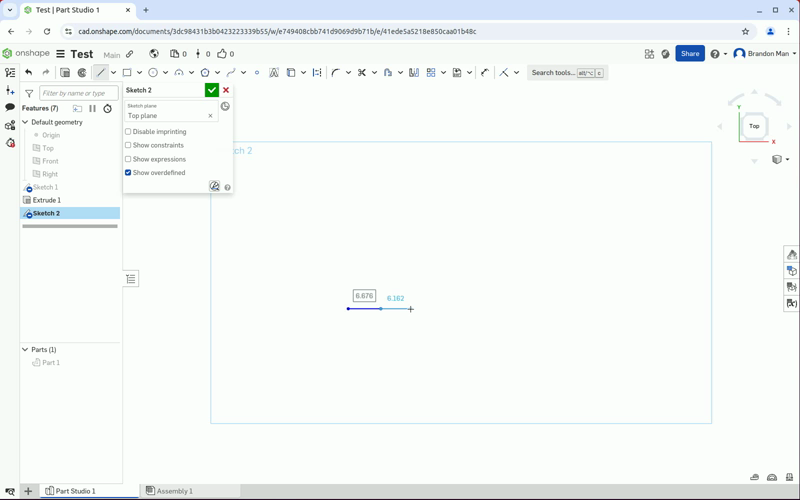
mouse_move(380, 269)
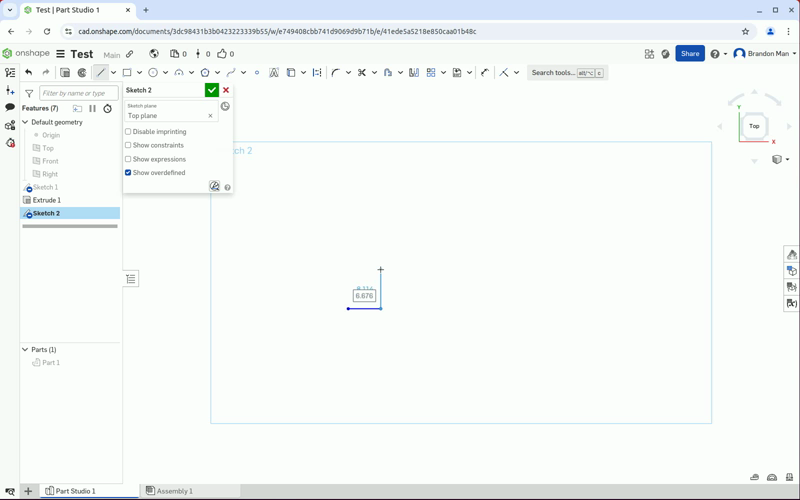
click(380, 269)
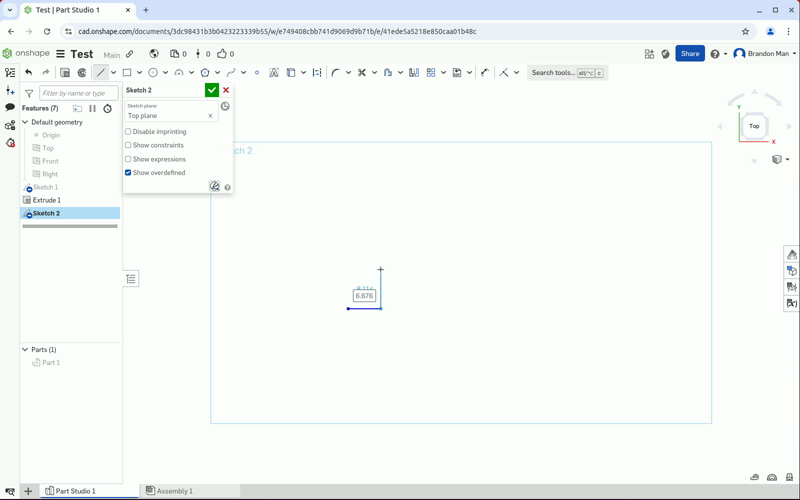
key_up(shift)
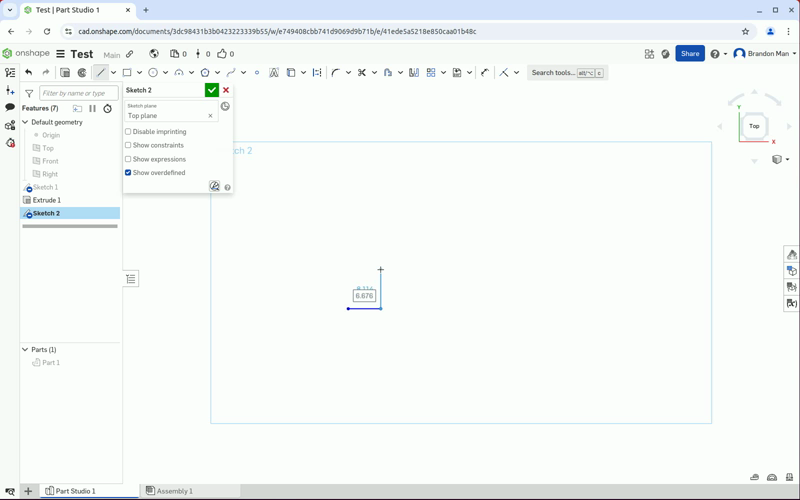
key_down(shift)
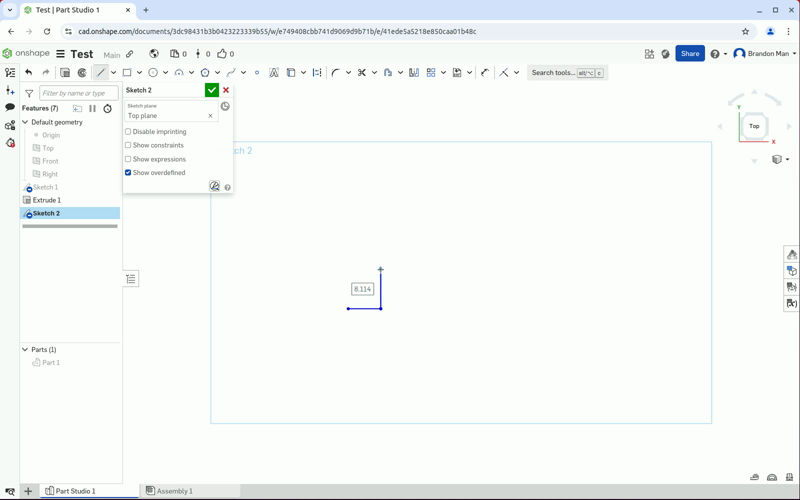
mouse_move(410, 269)
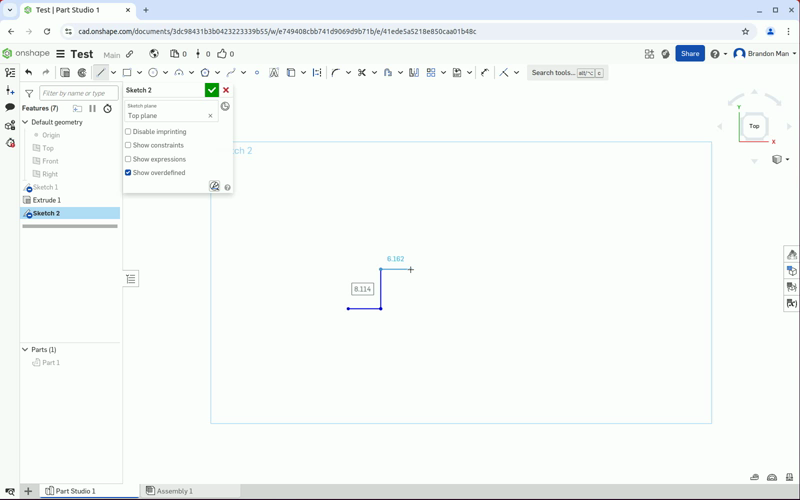
mouse_move(348, 269)
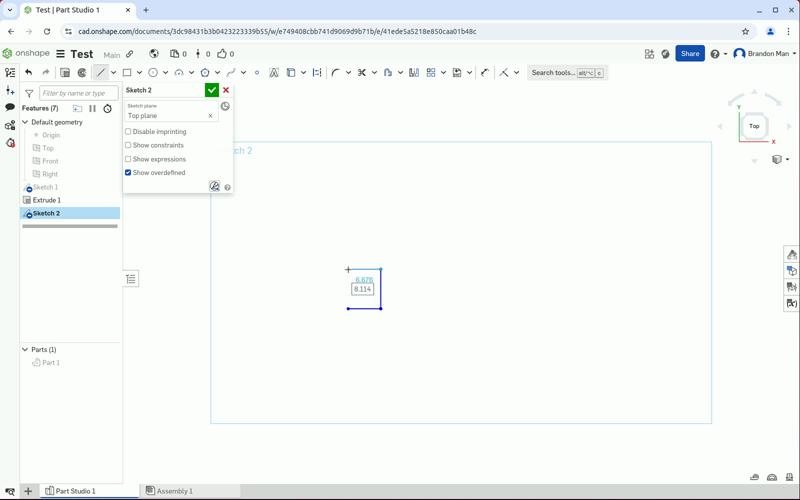
click(348, 269)
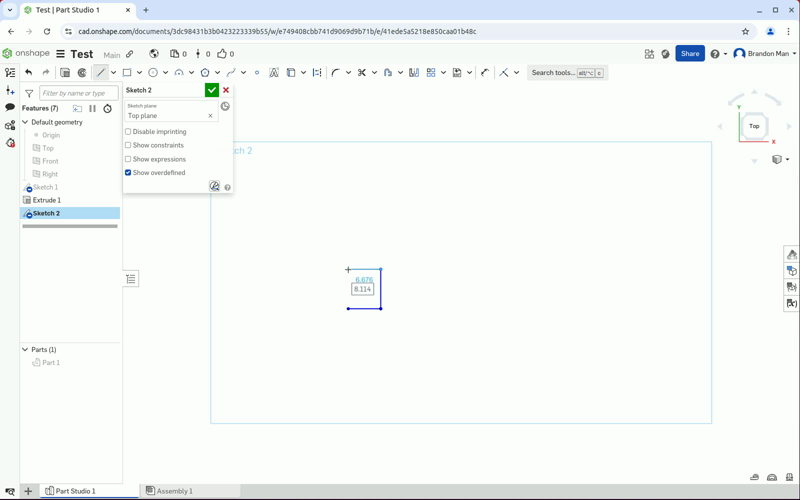
key_up(shift)
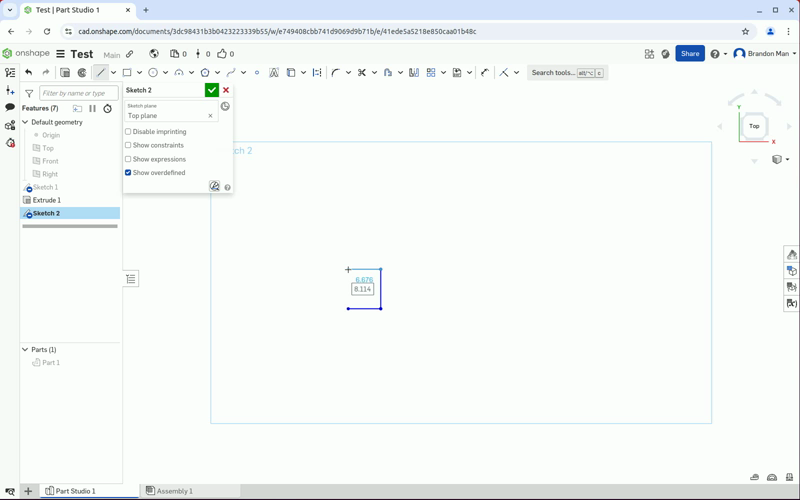
mouse_move(378, 269)
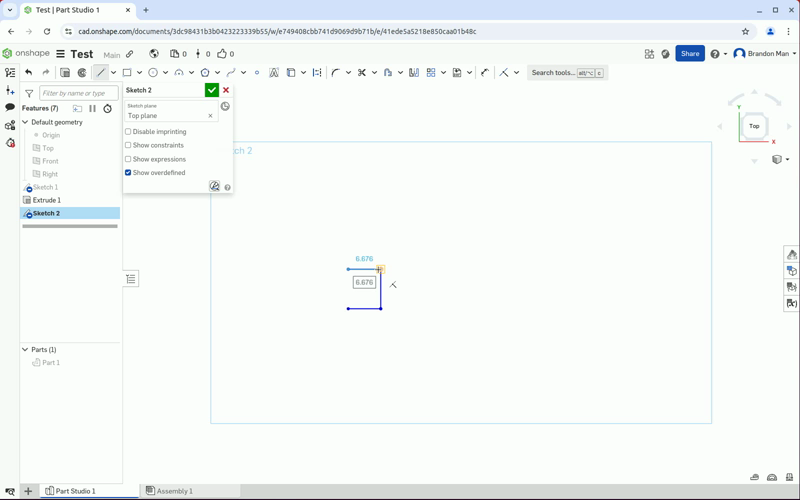
key_down(shift)
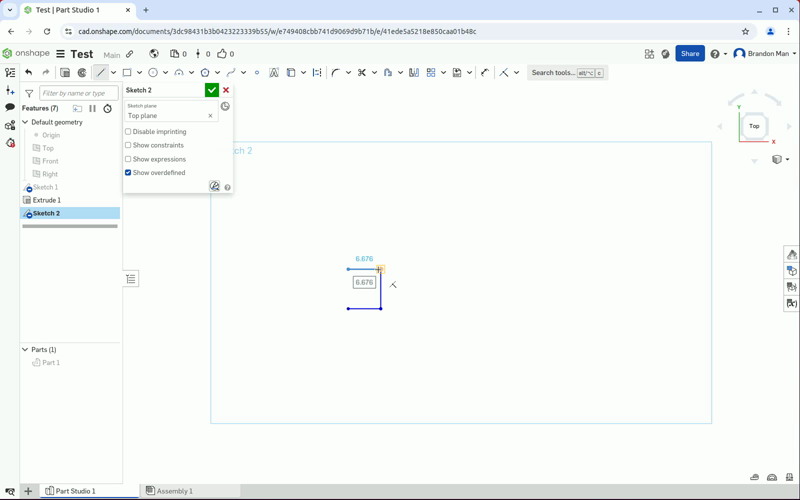
mouse_move(348, 308)
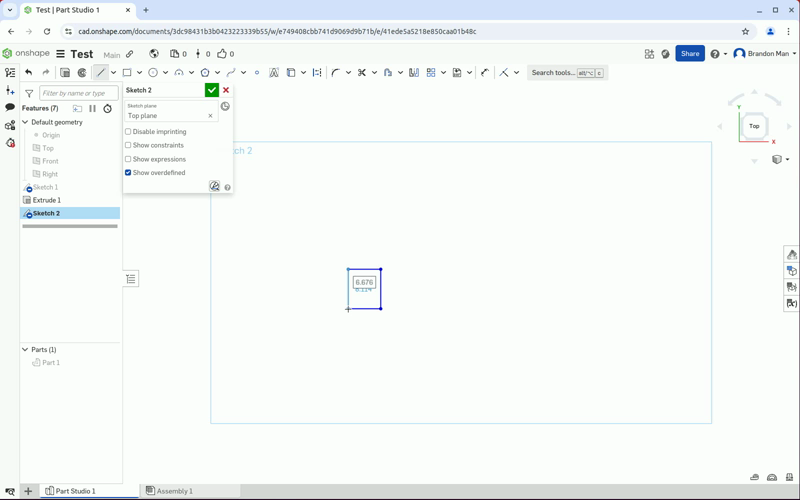
key_up(shift)
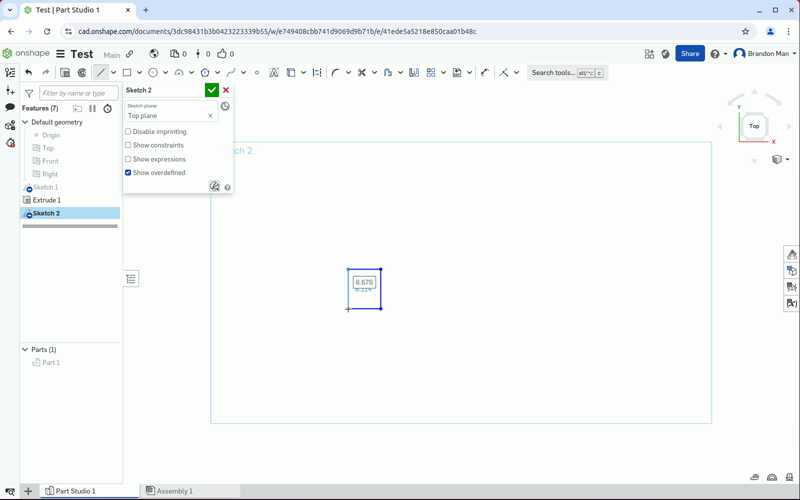
click(348, 308)
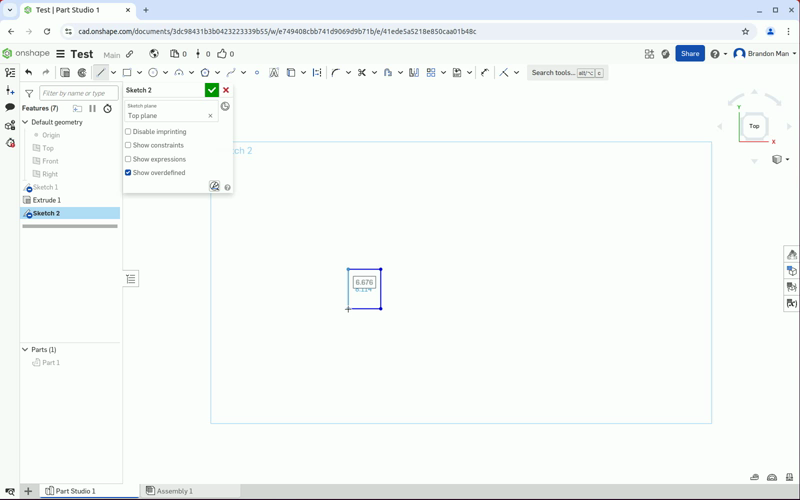
key(esc)
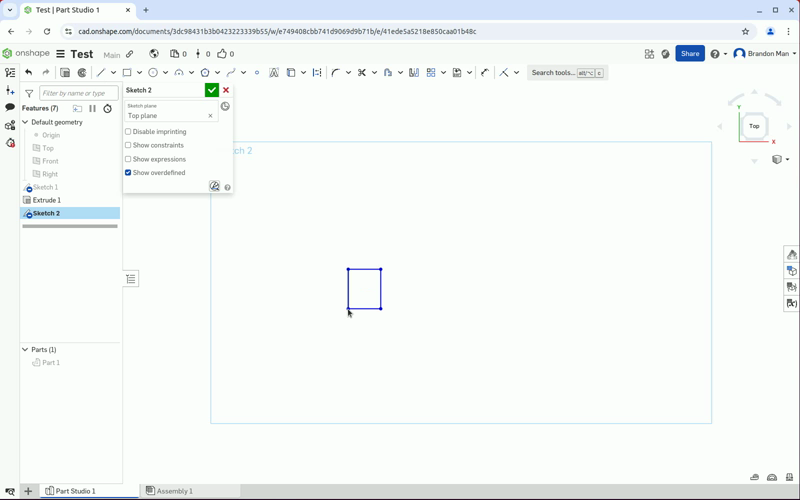
mouse_move(372, 271)
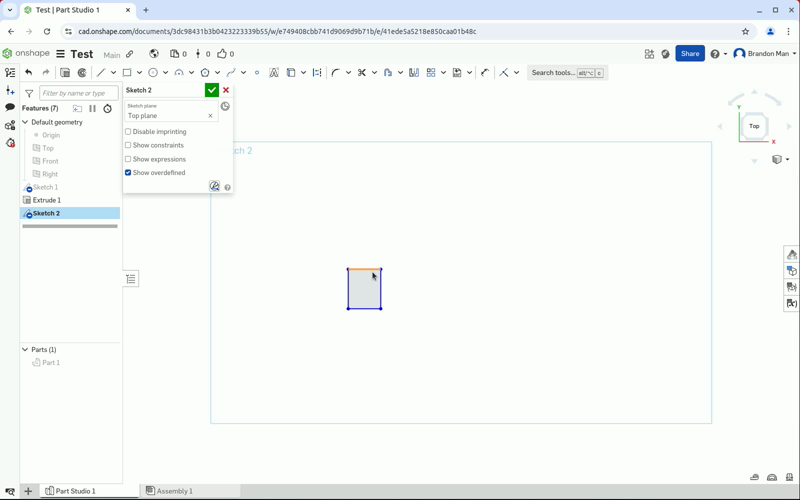
scroll(6)
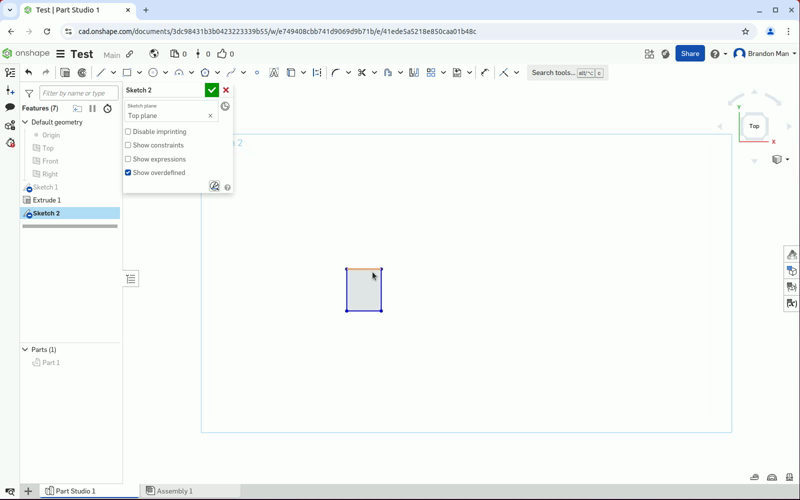
scroll(6)
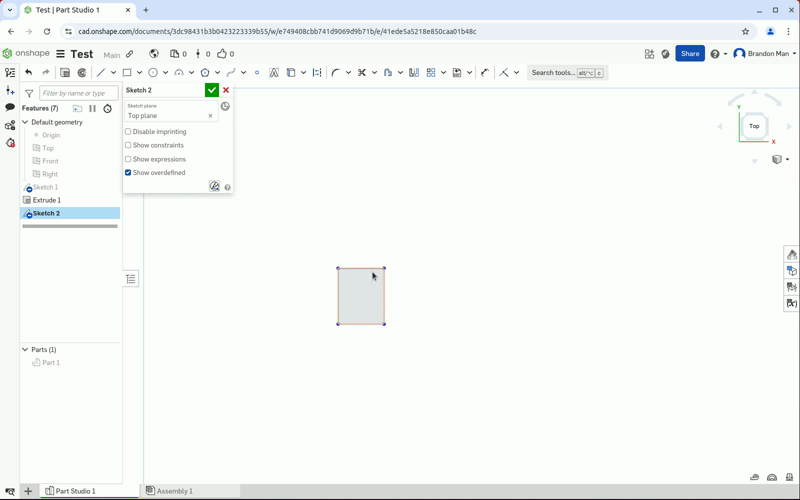
scroll(6)
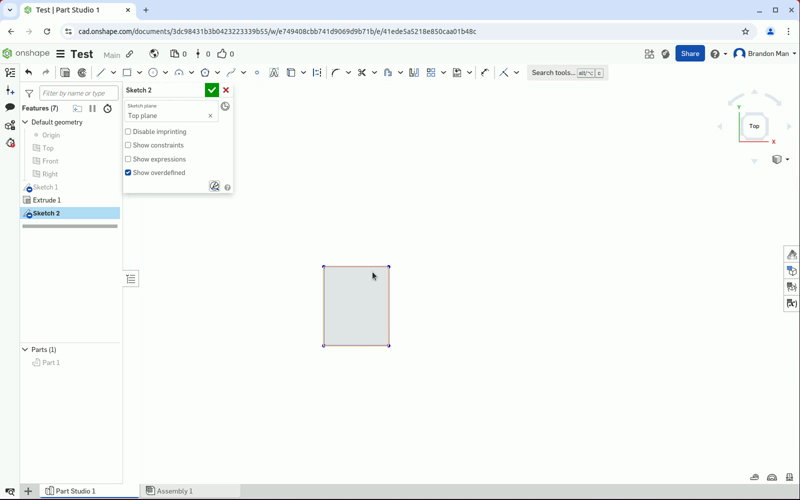
scroll(6)
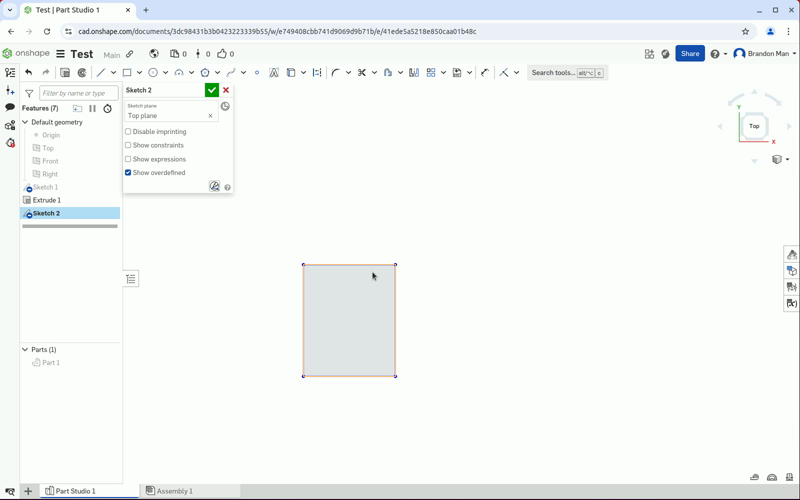
scroll(6)
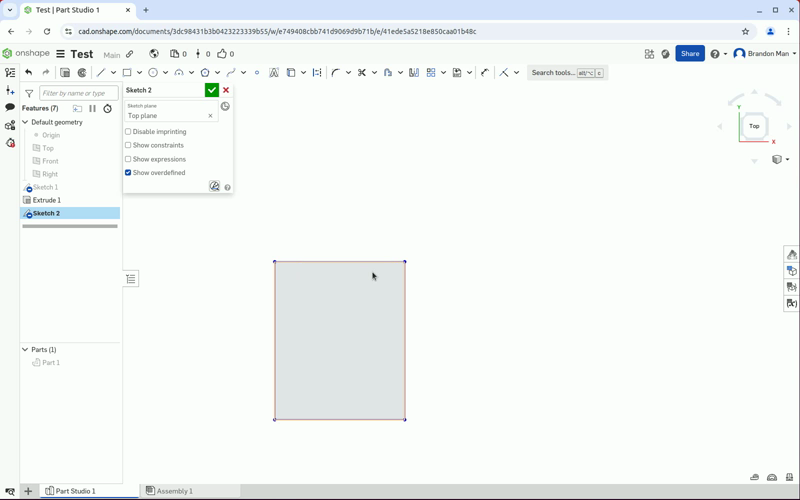
scroll(6)
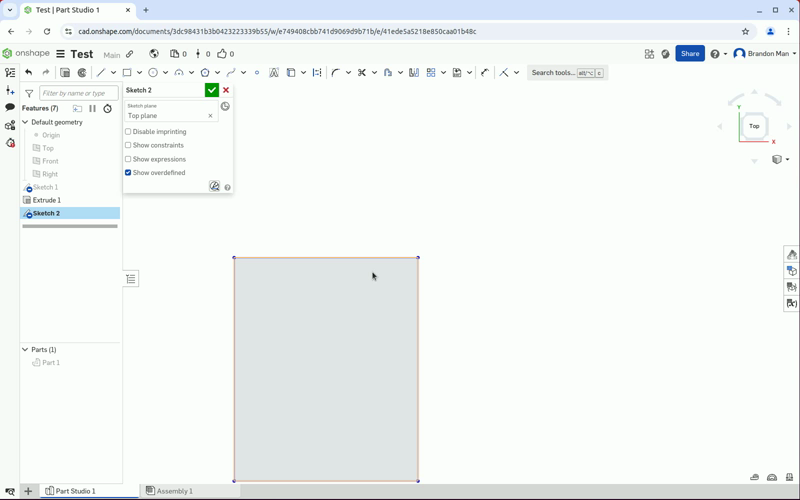
scroll(6)
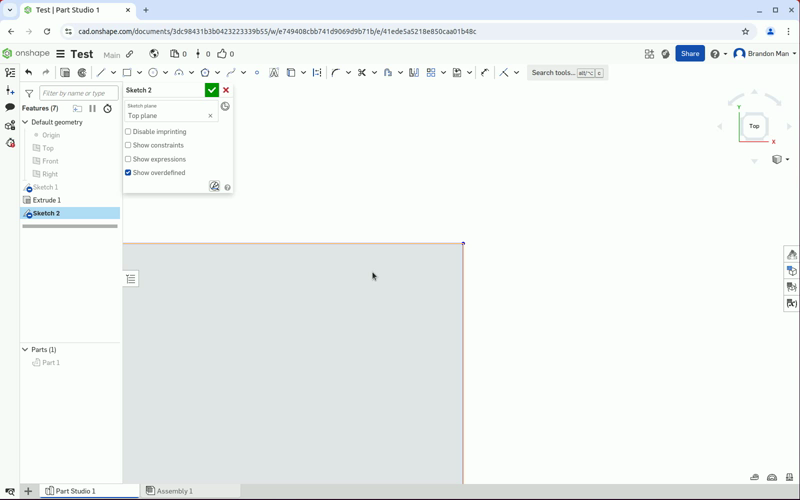
click(372, 271)
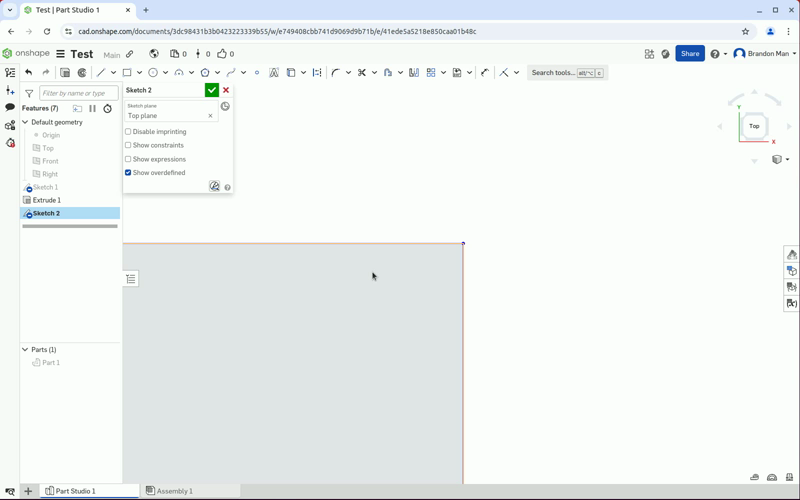
scroll(-6)
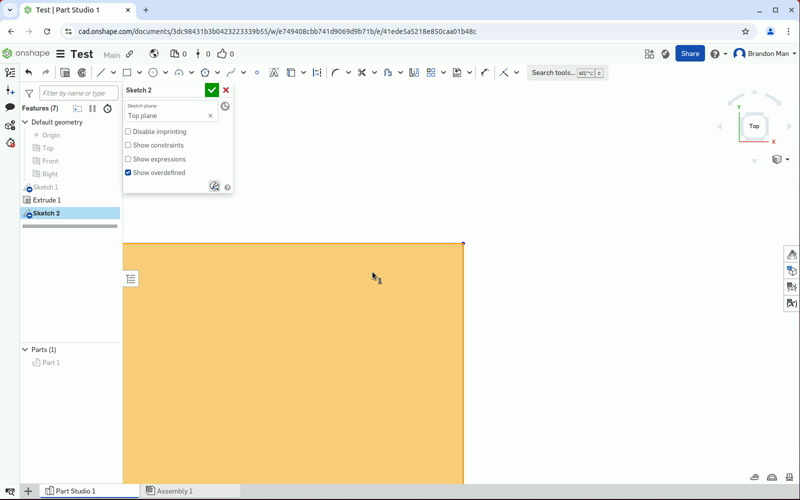
scroll(-6)
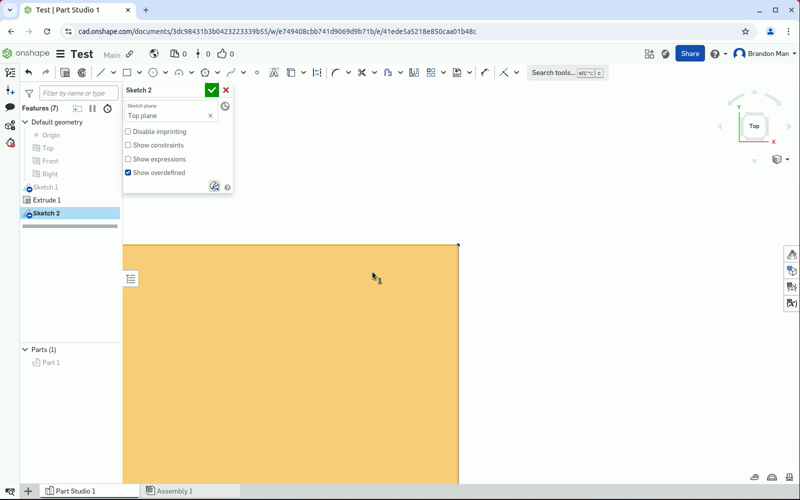
scroll(-6)
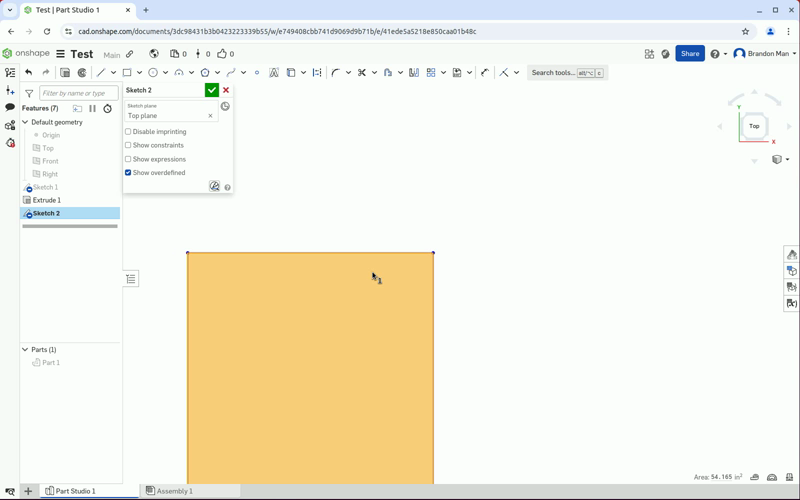
scroll(-6)
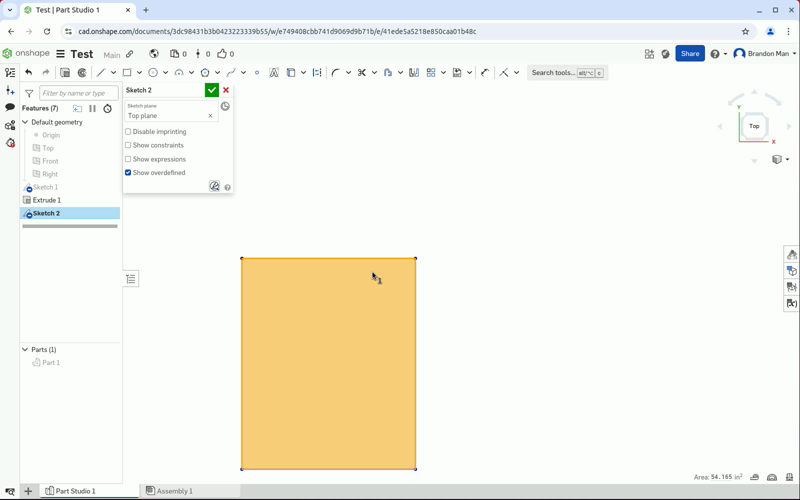
scroll(-6)
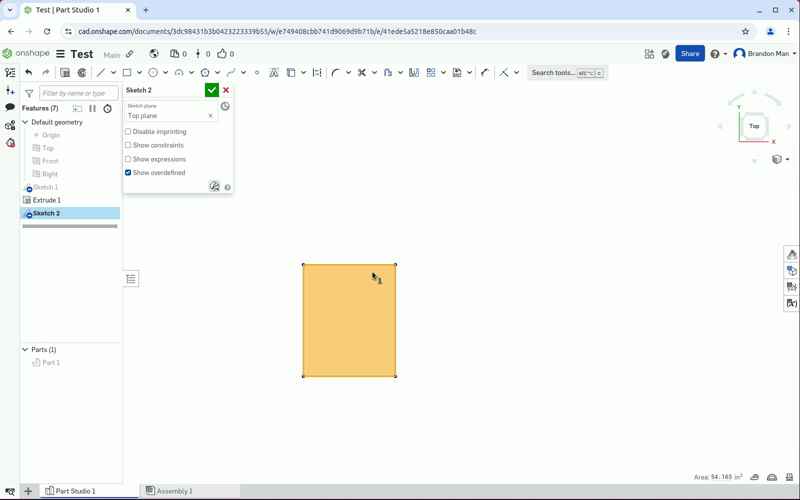
scroll(-6)
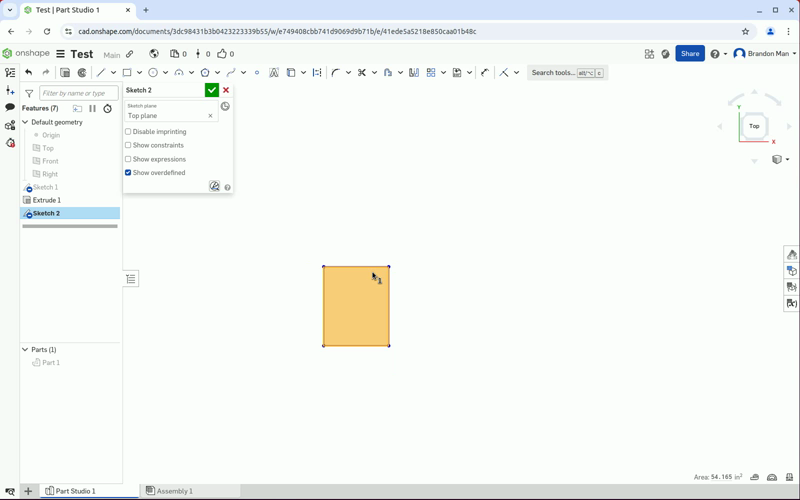
scroll(-6)
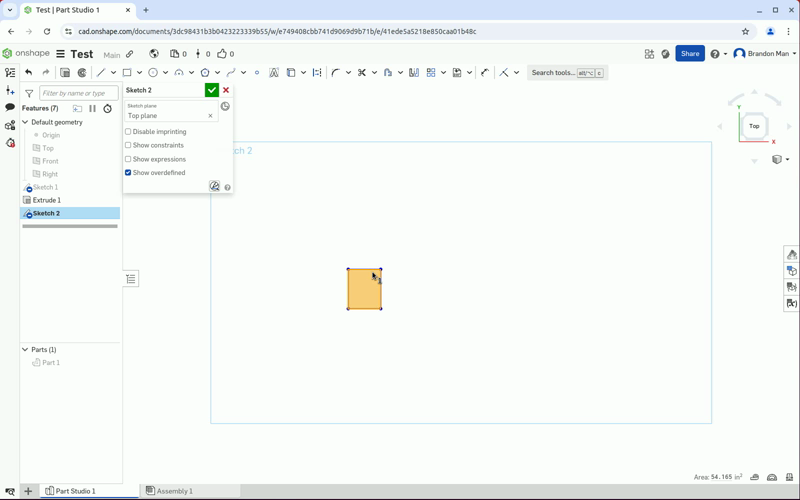
mouse_move(73, 352)
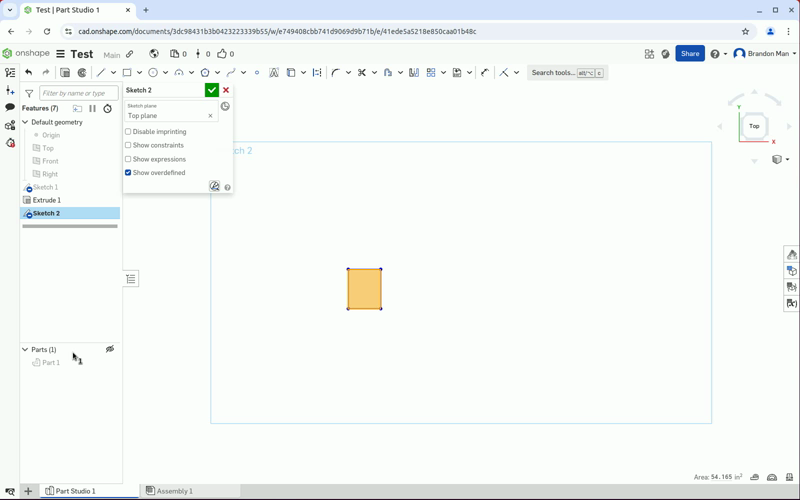
key(shift+y)
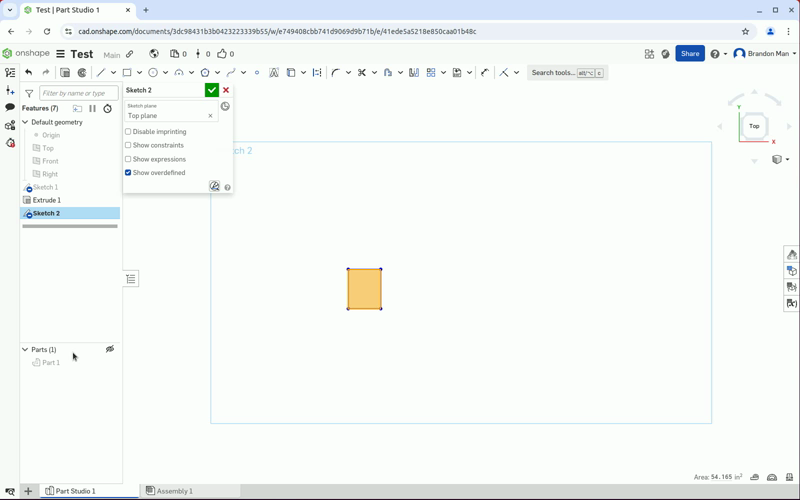
key(shift+e)
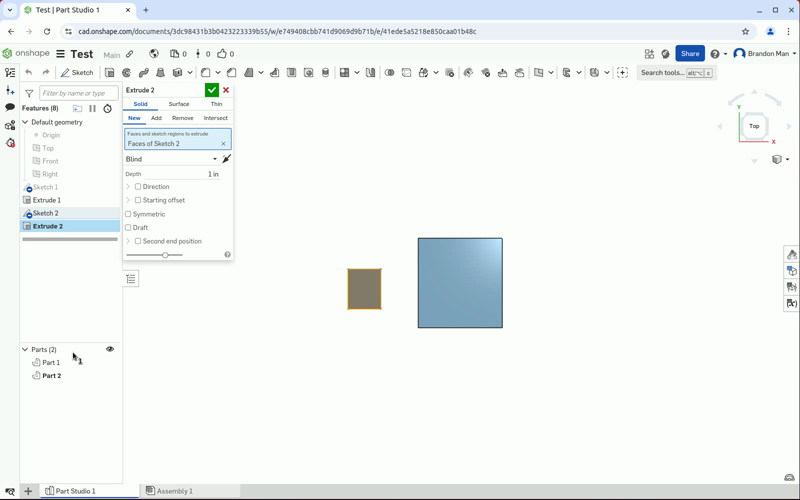
mouse_move(143, 106)
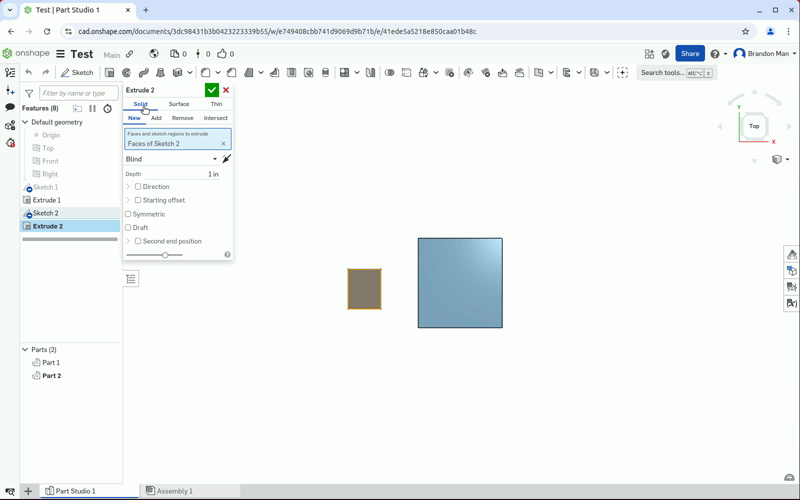
click(143, 106)
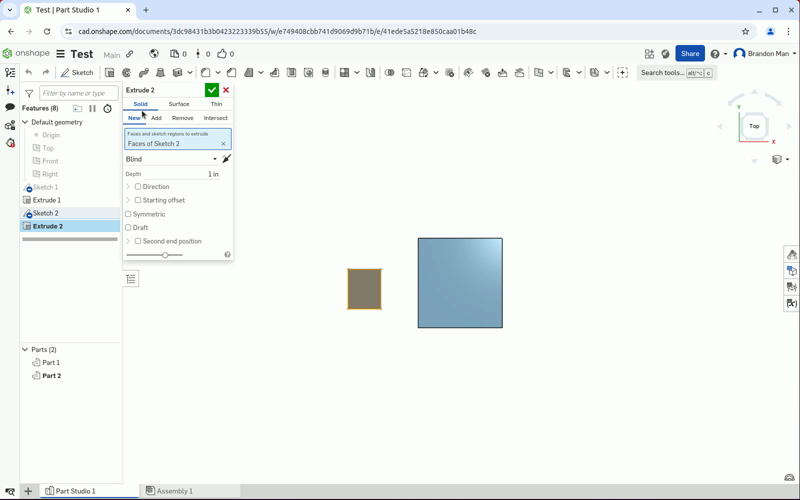
mouse_move(137, 120)
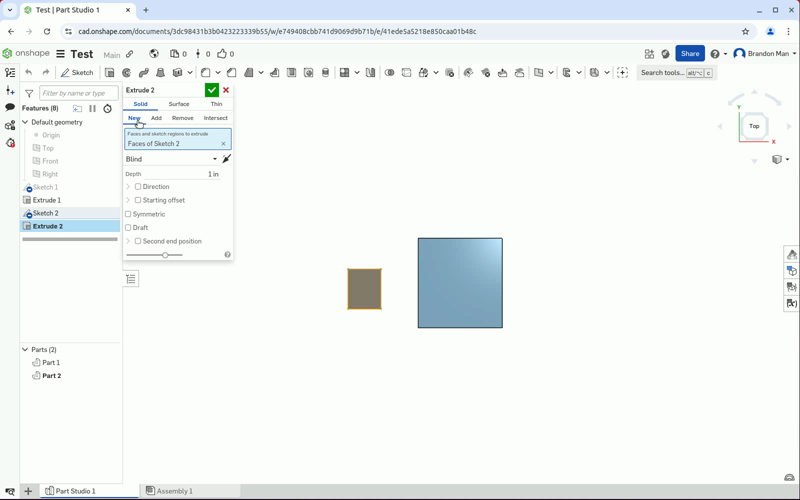
click(137, 120)
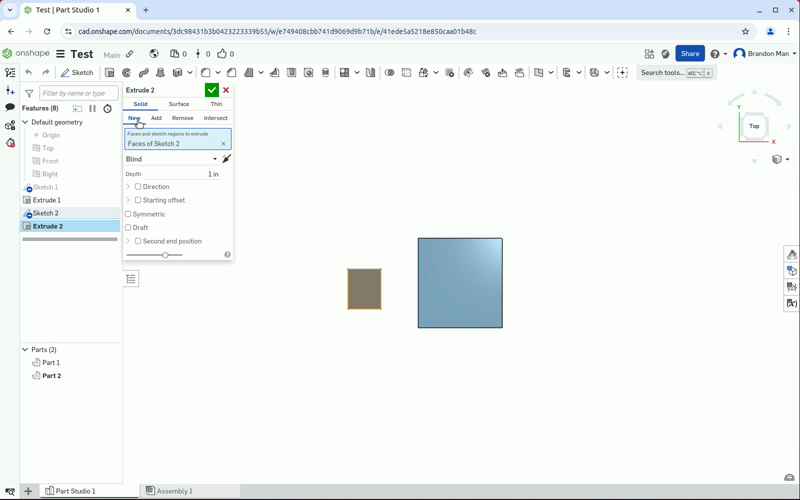
key(tab, 4)
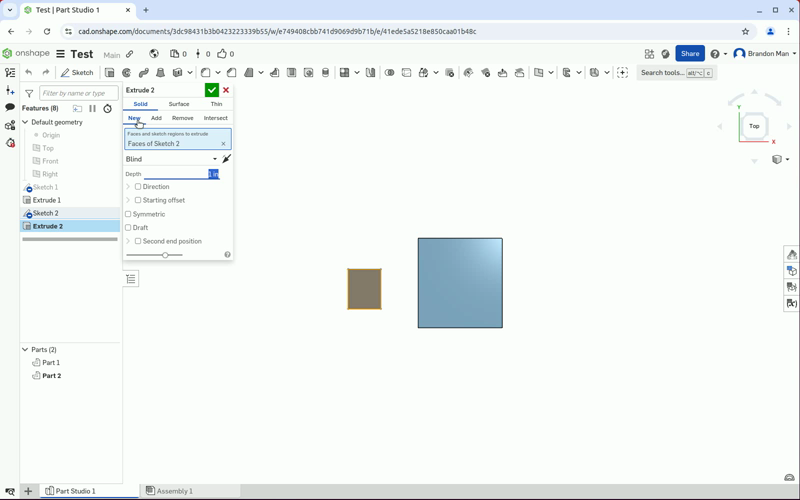
text(0.481)
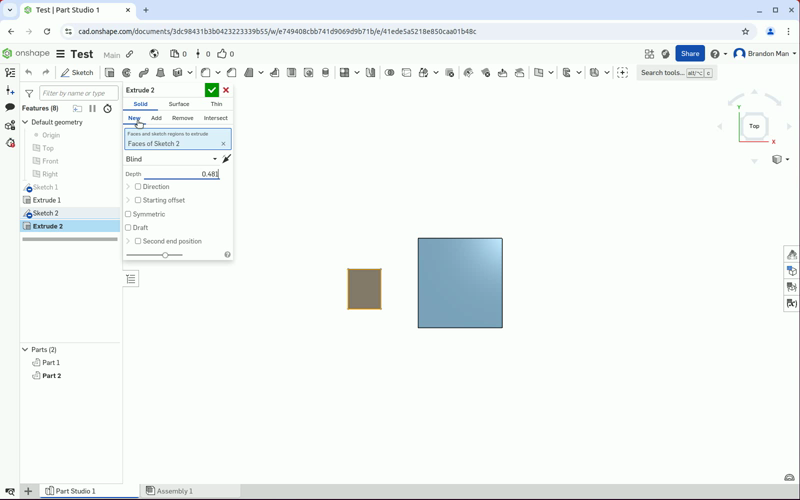
key(enter)
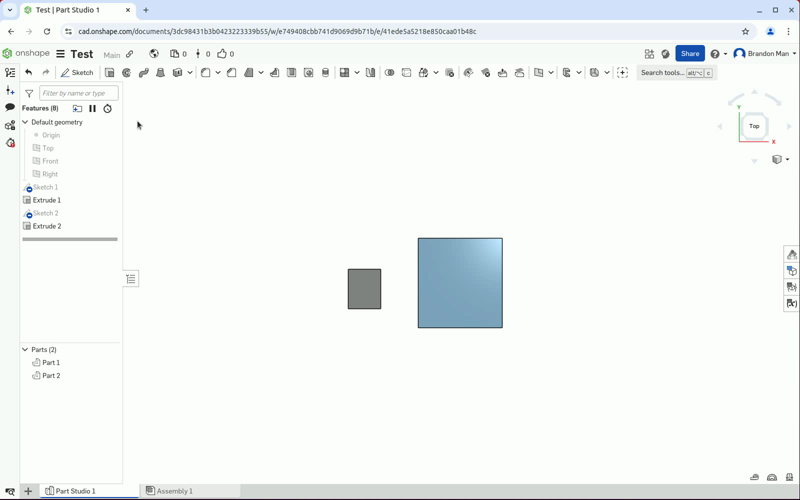
key(shift+h)
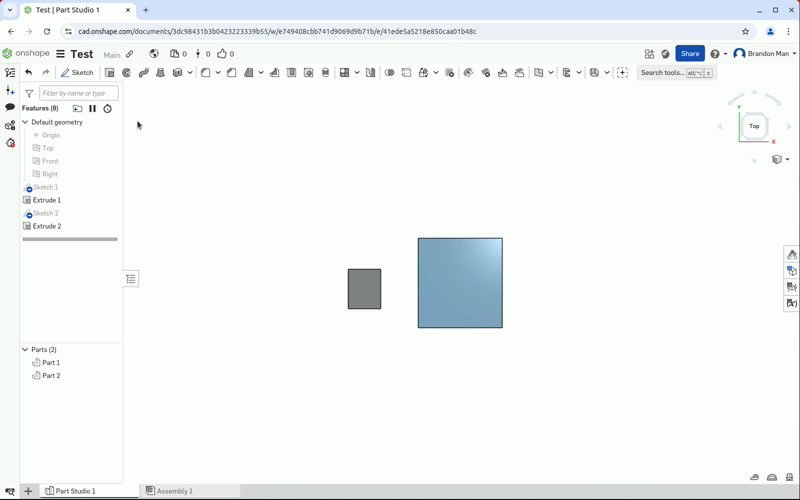
key(shift+h)
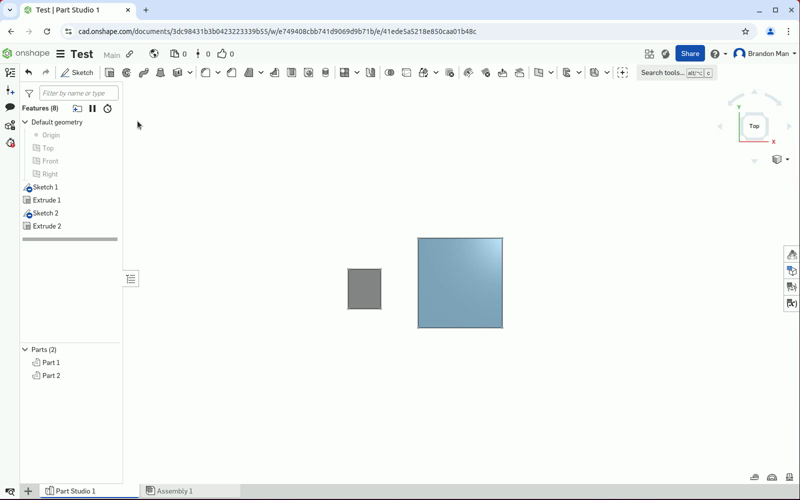
key(shift+7)
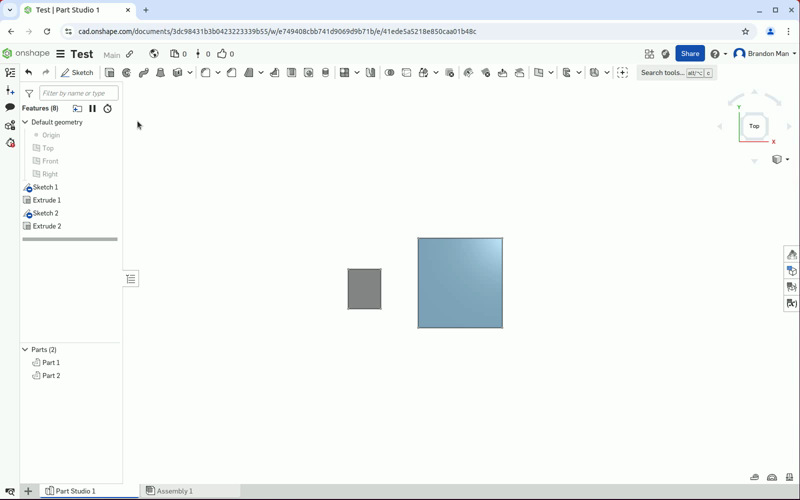
key(up, 3)
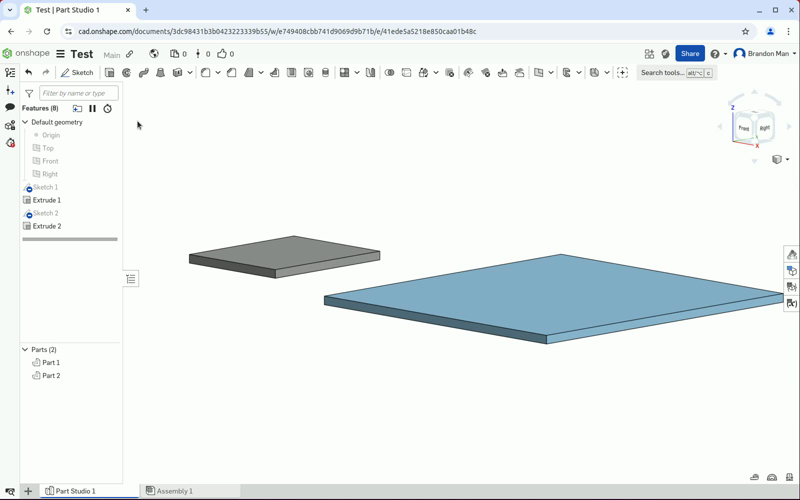
key(left, 3)
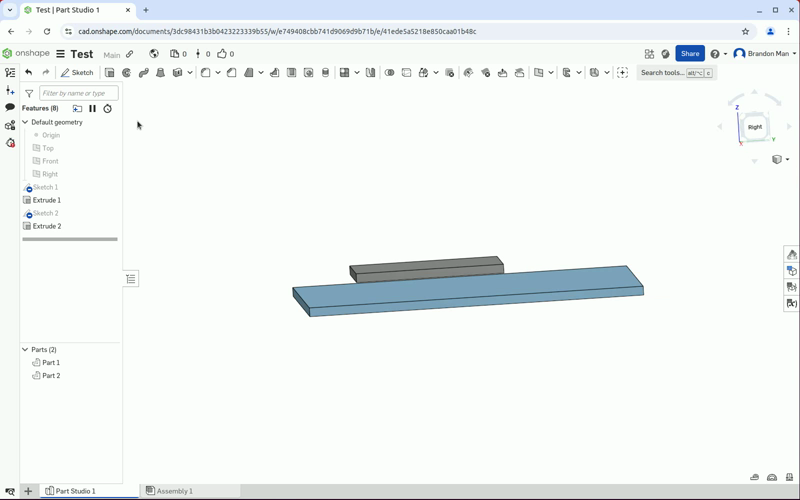
key(right, 3)
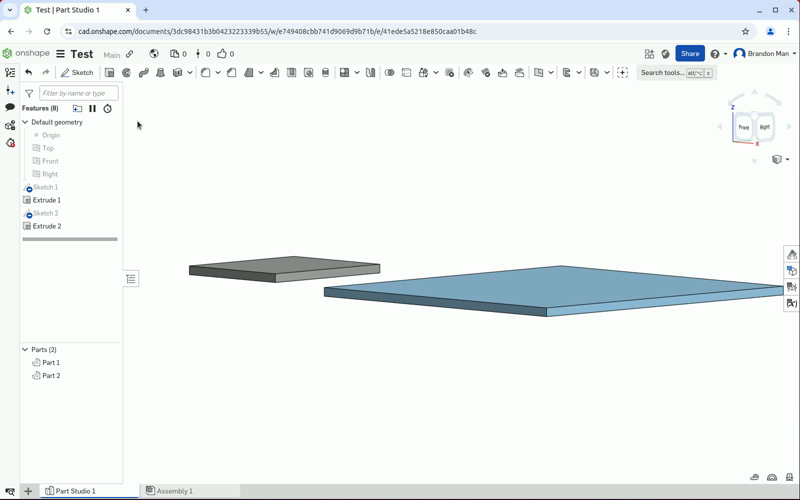
key(down, 3)
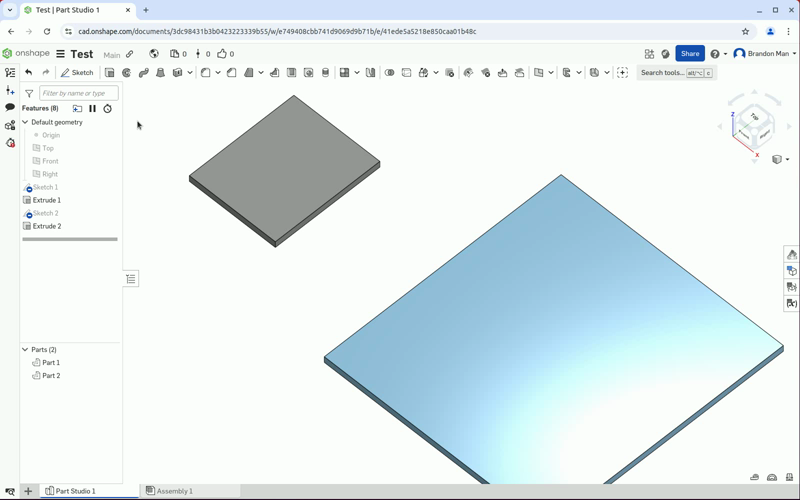
mouse_move(73, 189)
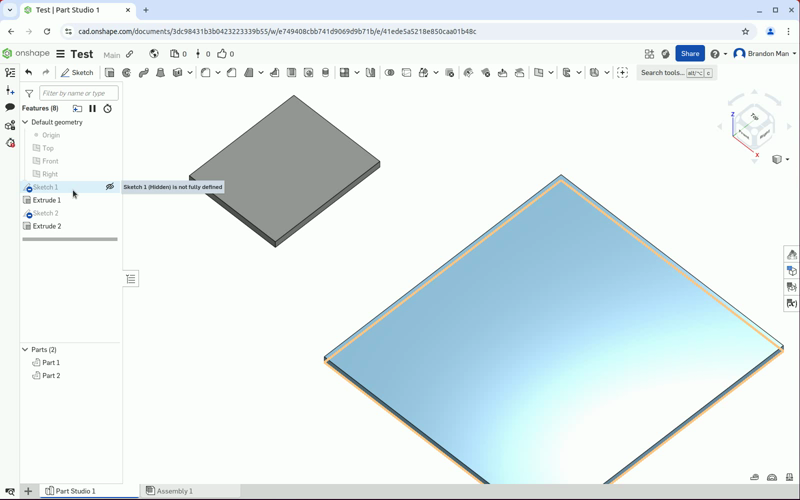
click(73, 189)